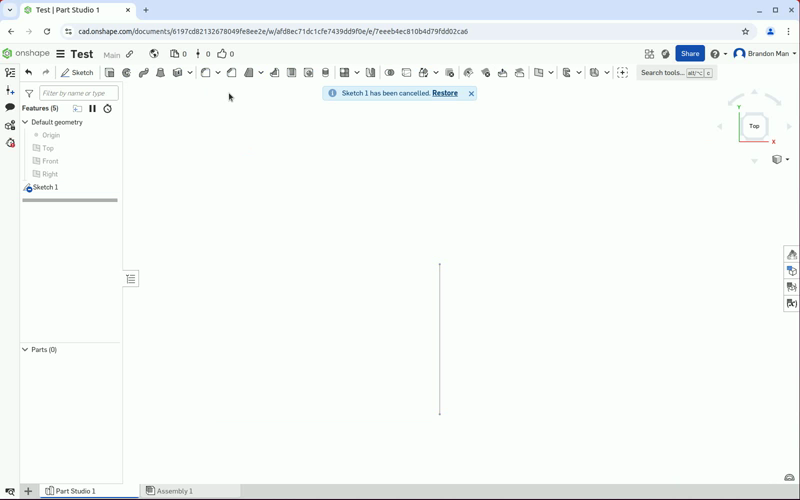
key(shift+h)
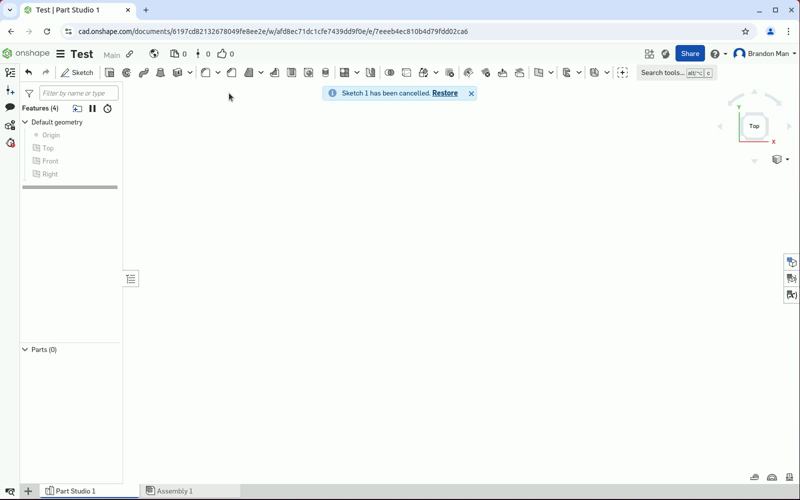
mouse_move(73, 352)
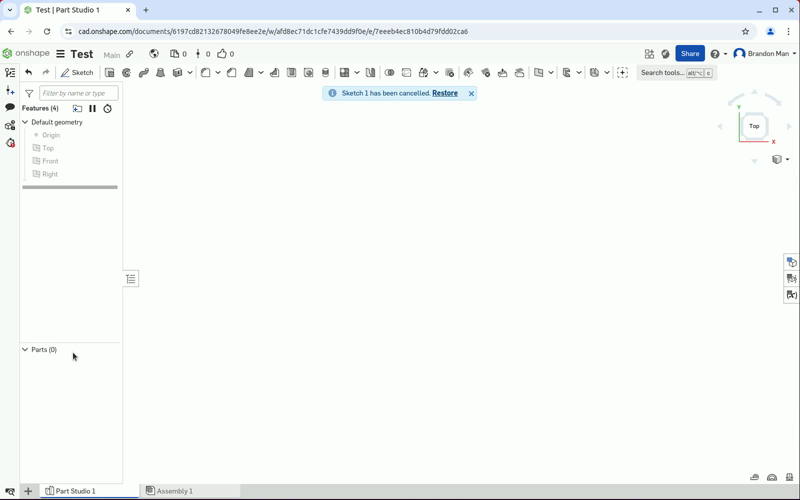
key(y)
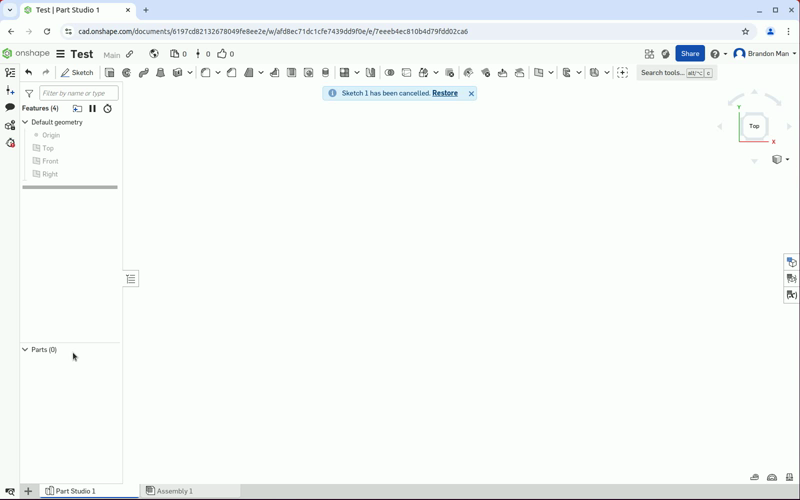
key(shift+p)
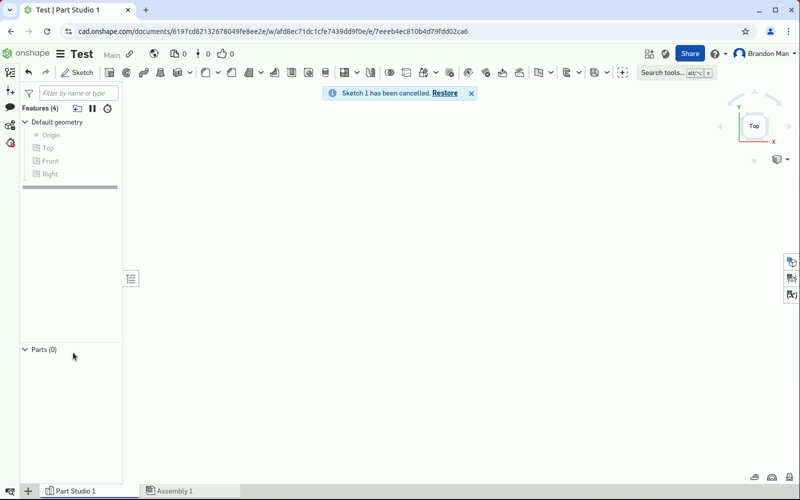
key(space)
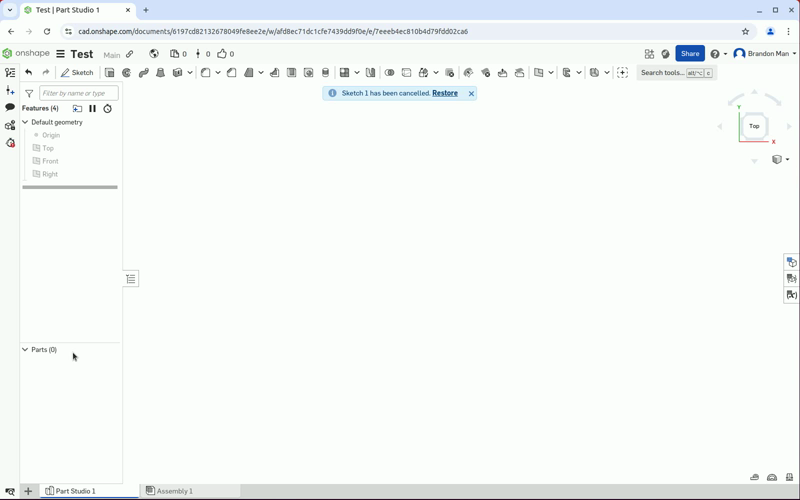
key_down(shift)
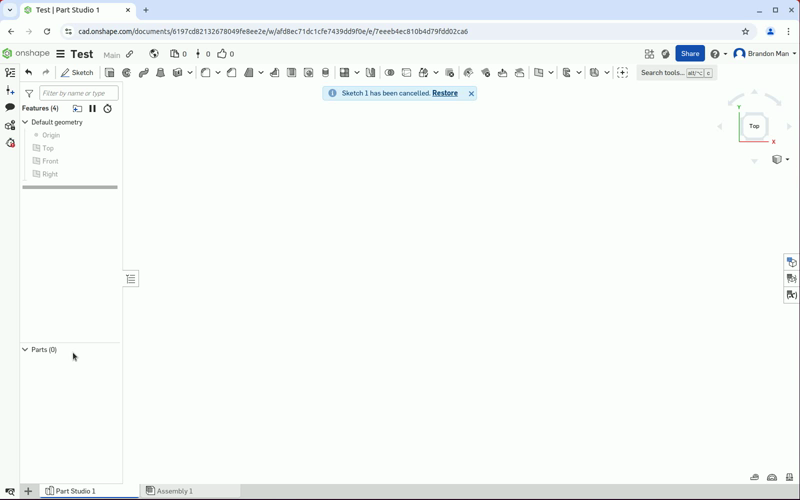
key(up)
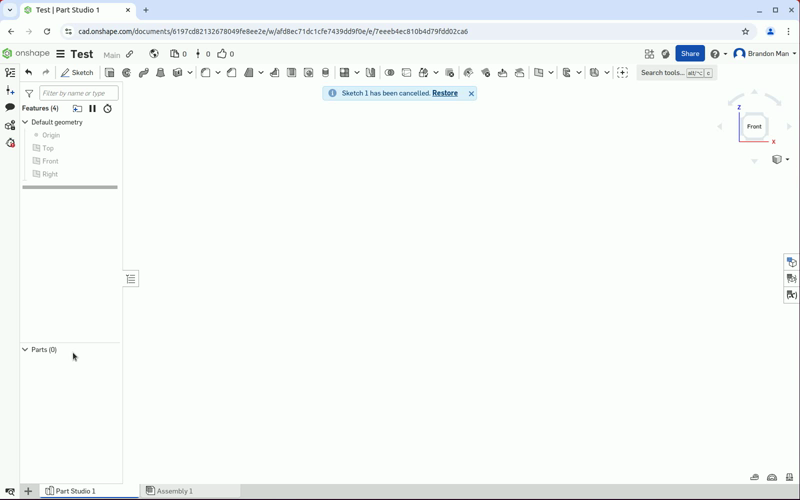
key_up(shift)
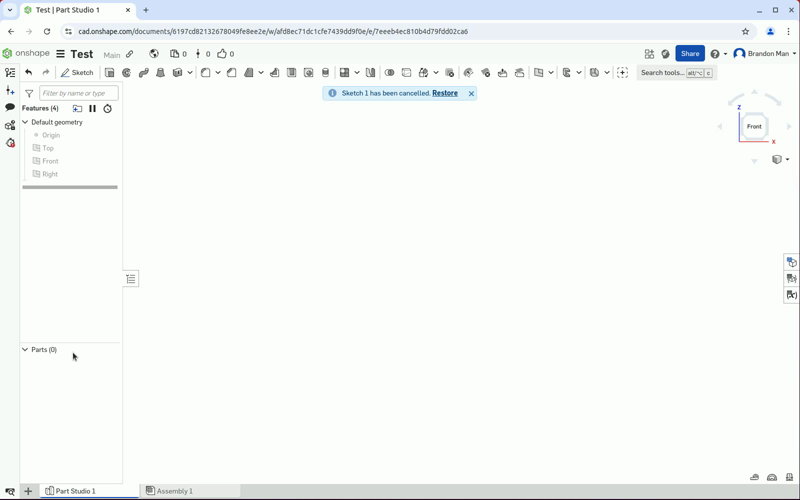
mouse_move(73, 352)
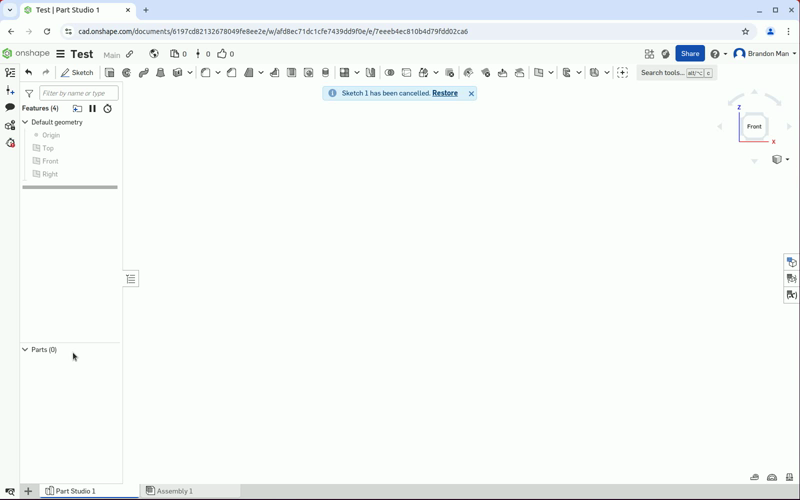
key(shift+y)
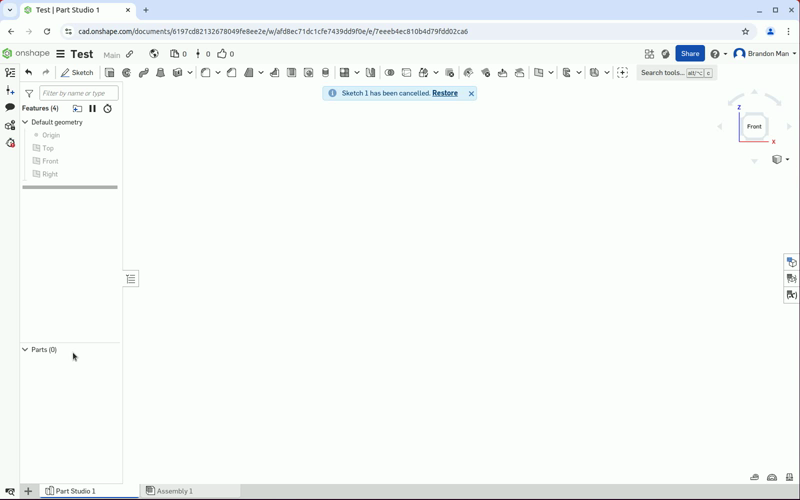
key(shift+s)
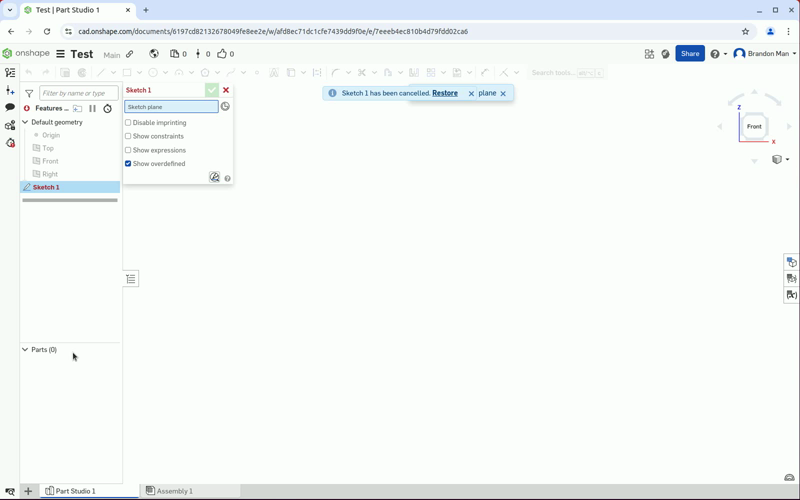
mouse_move(73, 163)
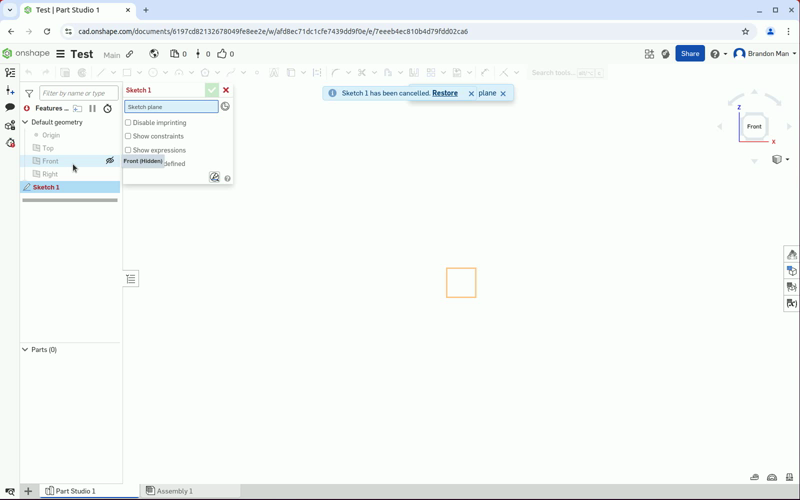
click(73, 163)
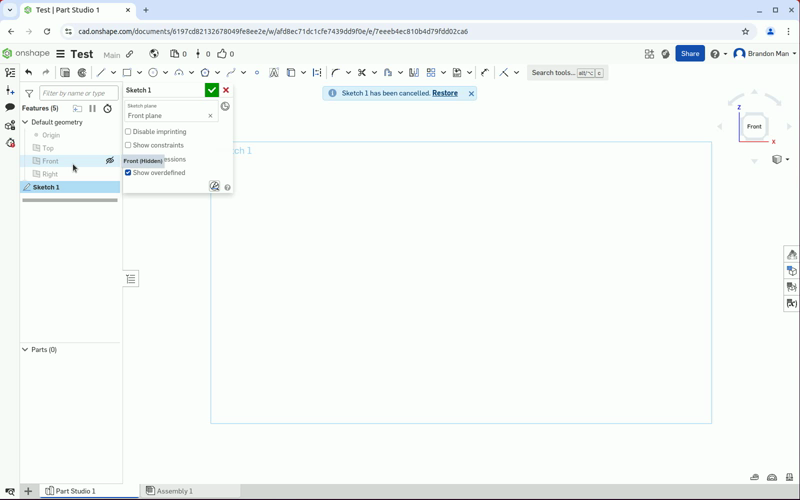
mouse_move(73, 352)
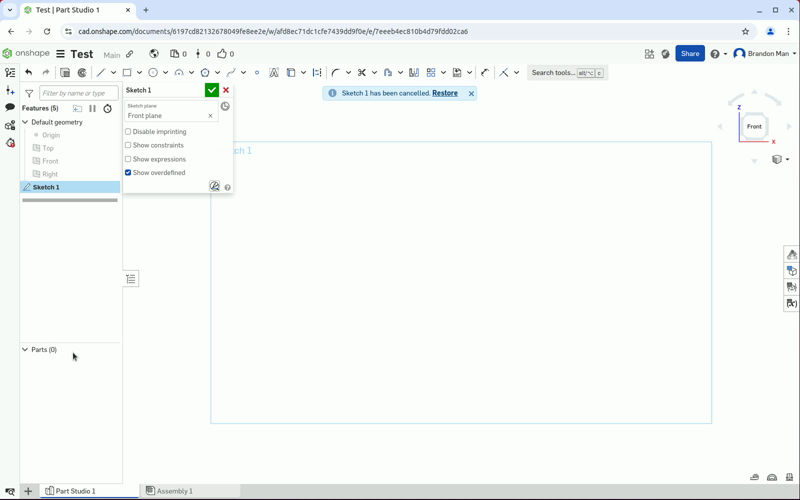
key(y)
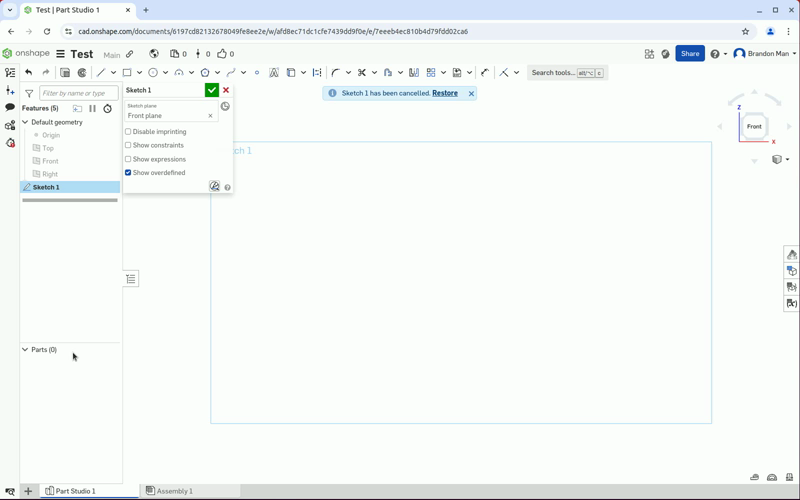
key(l)
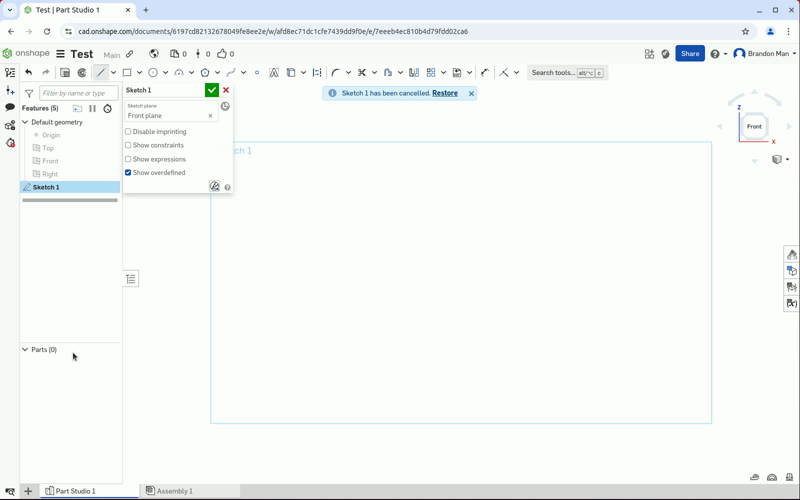
key_down(shift)
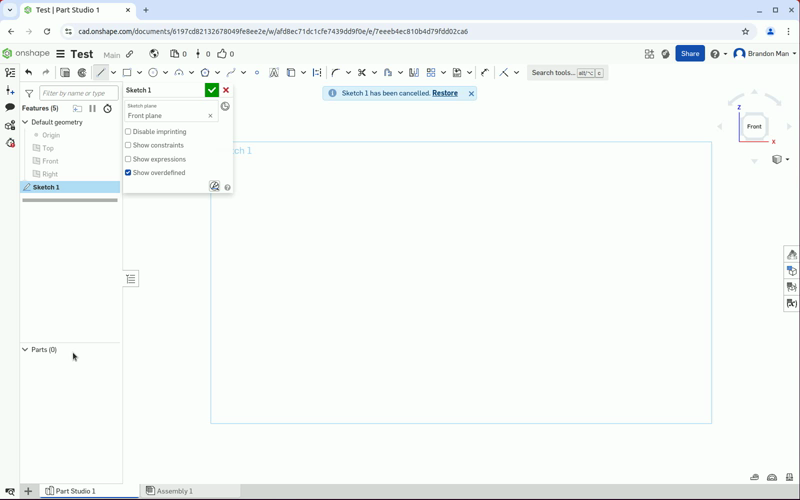
mouse_move(348, 252)
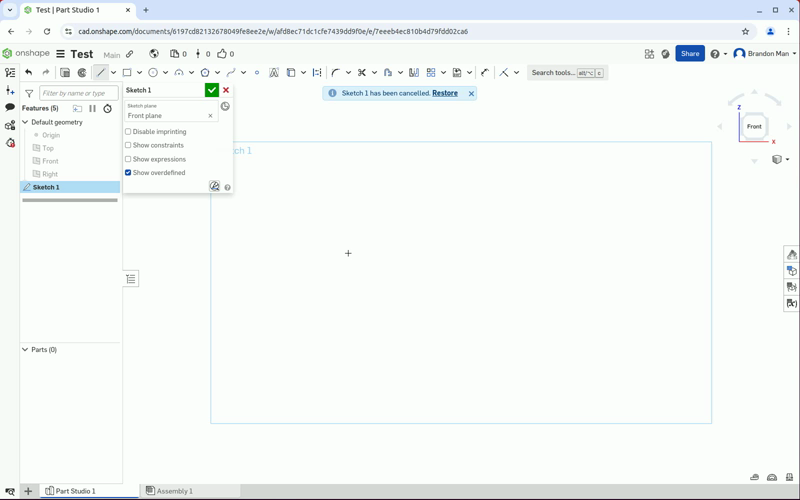
click(348, 252)
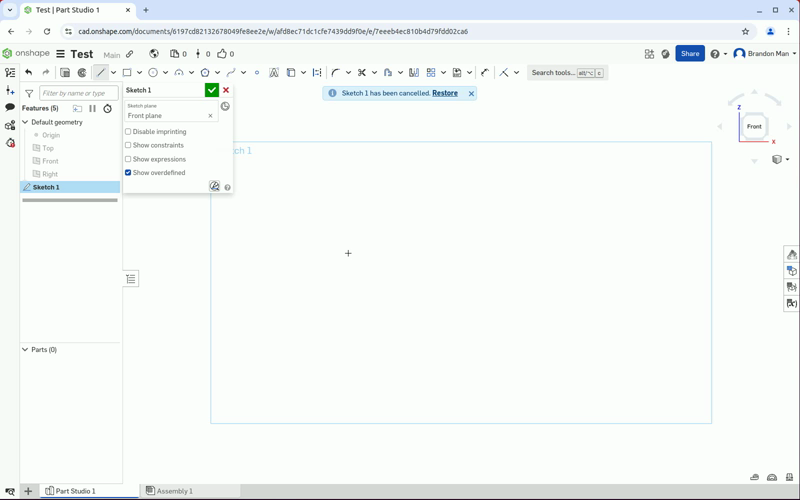
key_up(shift)
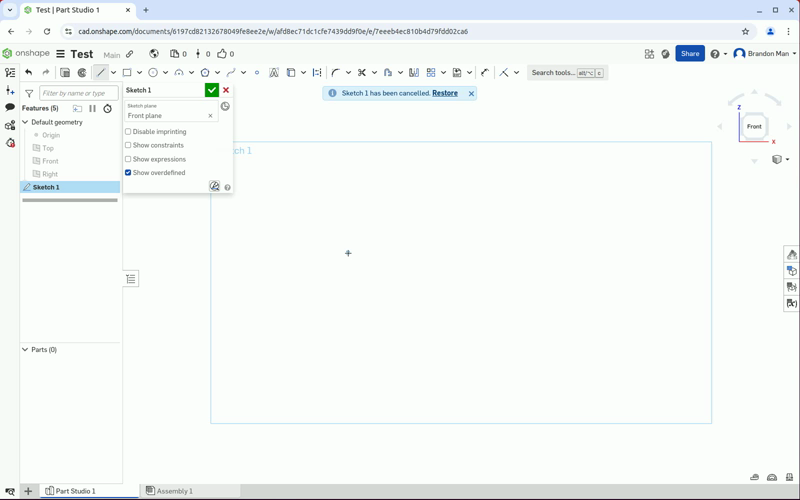
key_down(shift)
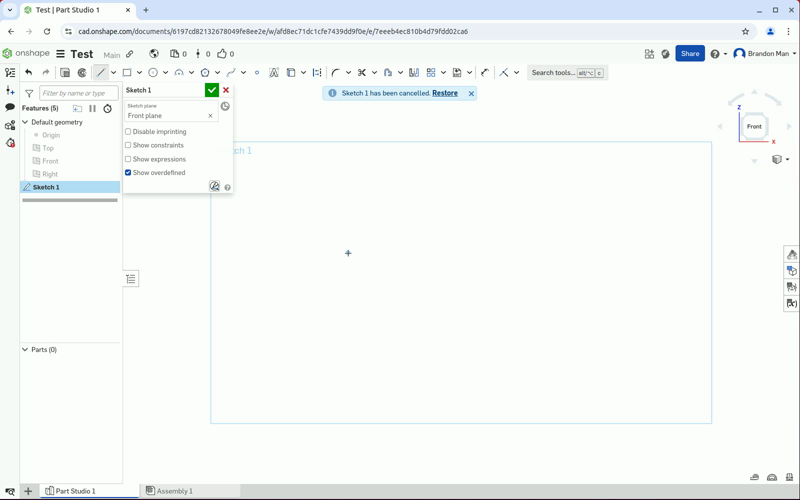
mouse_move(455, 252)
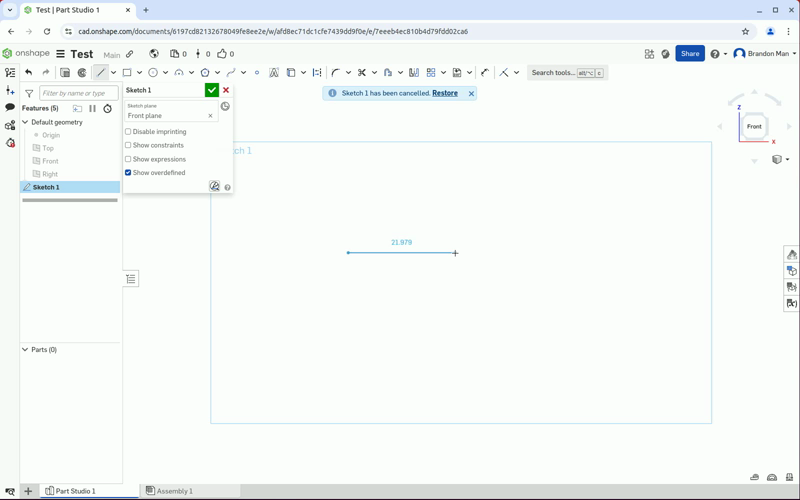
click(455, 252)
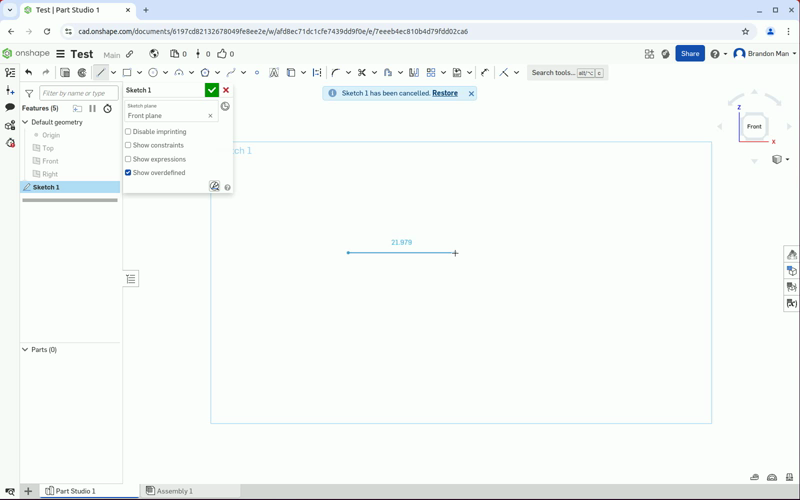
key_up(shift)
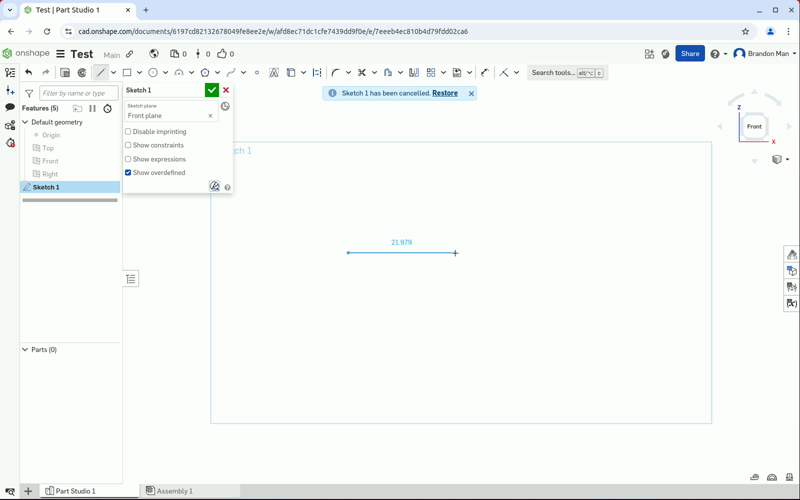
key_down(shift)
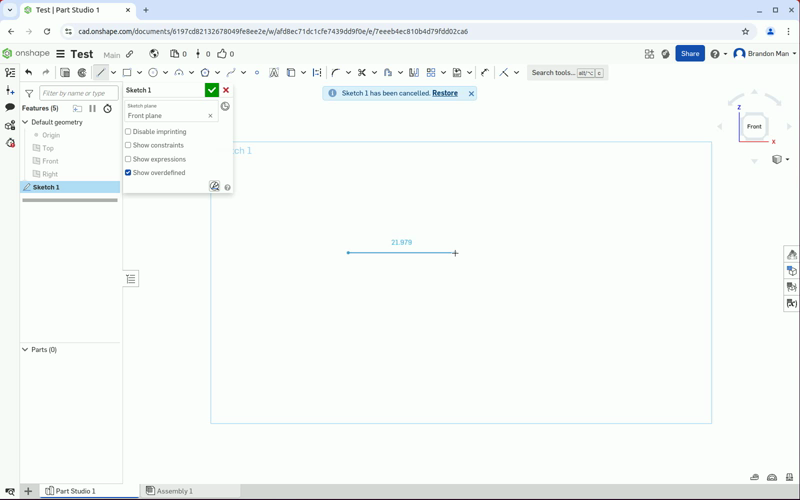
mouse_move(455, 188)
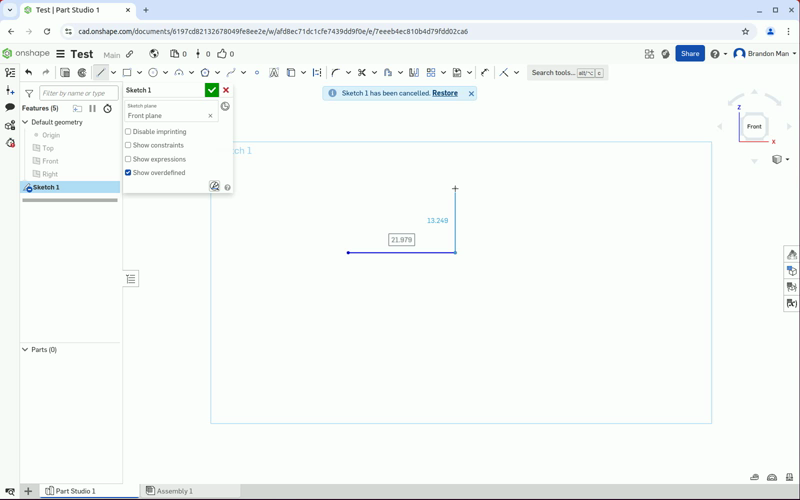
click(455, 188)
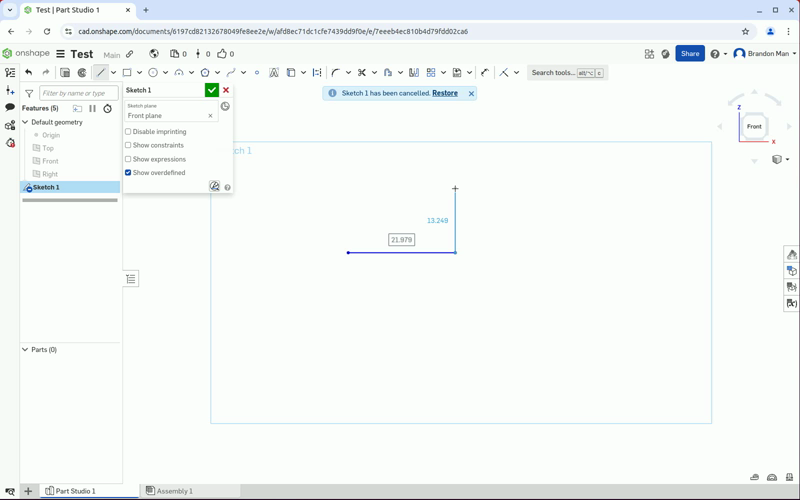
key_up(shift)
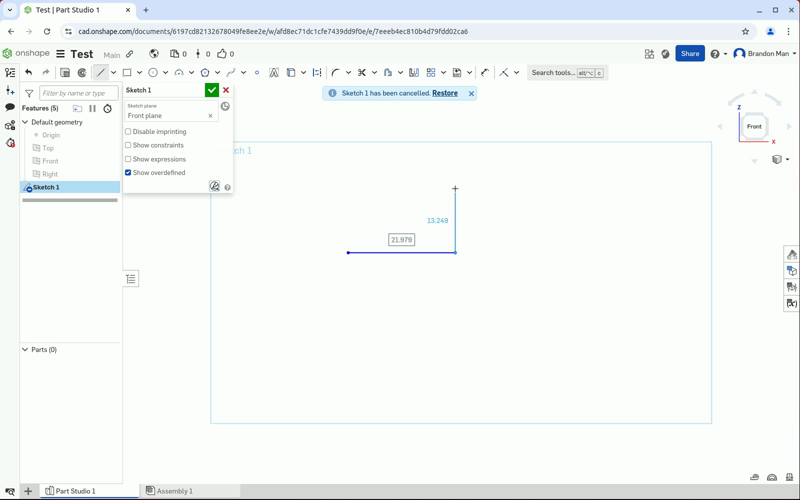
key_down(shift)
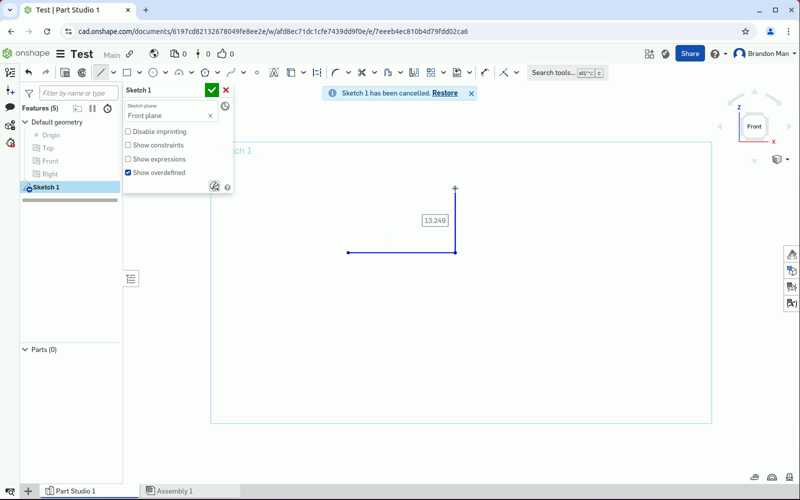
mouse_move(348, 188)
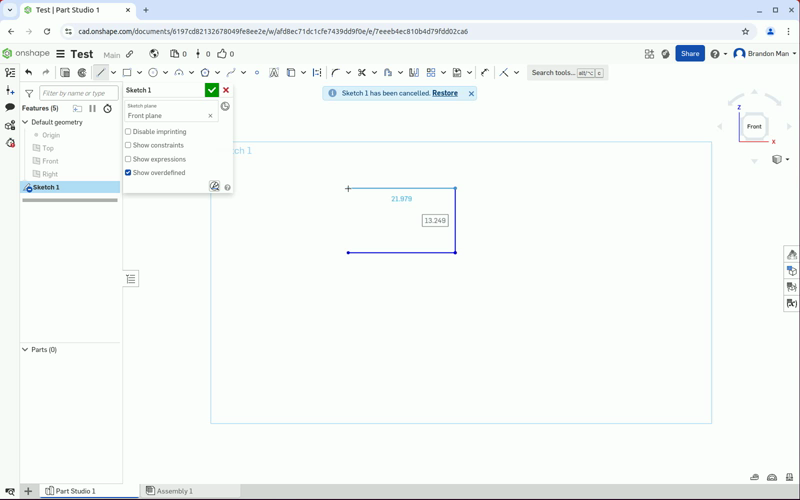
click(348, 188)
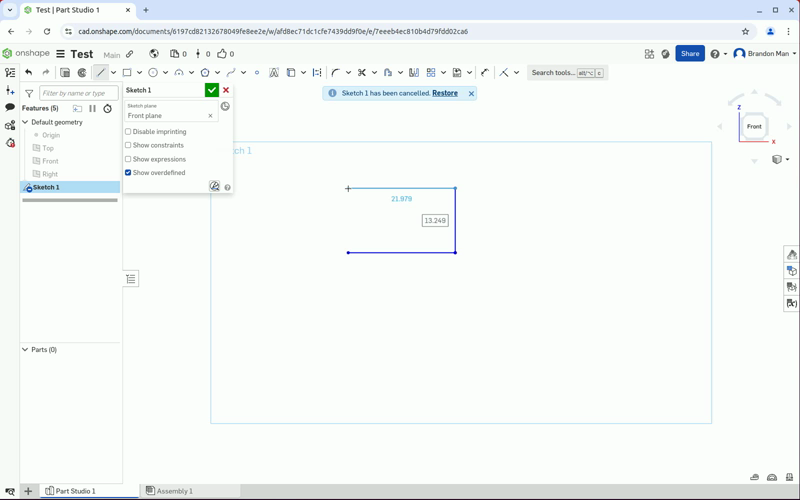
key_up(shift)
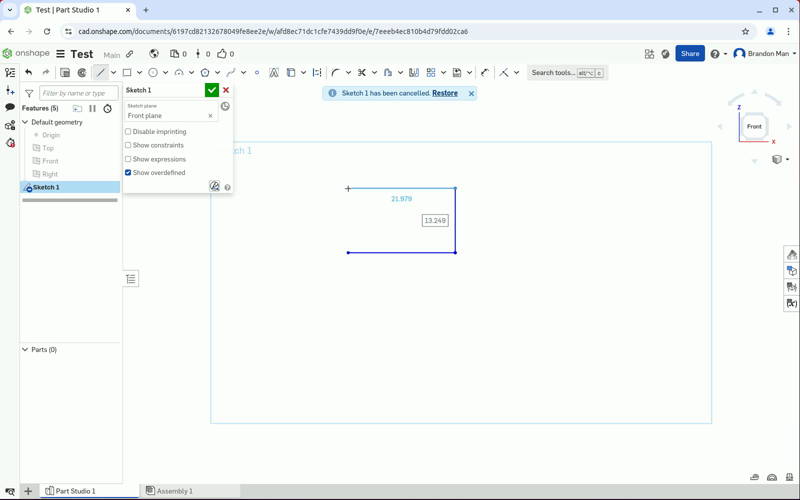
key_down(shift)
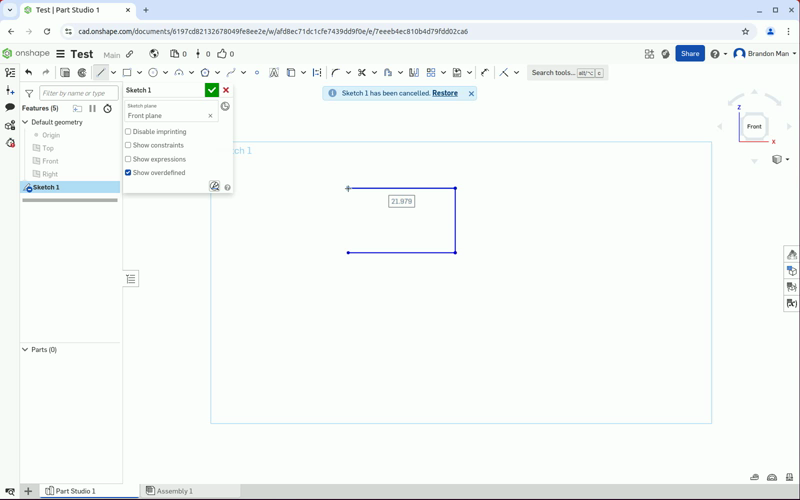
mouse_move(348, 252)
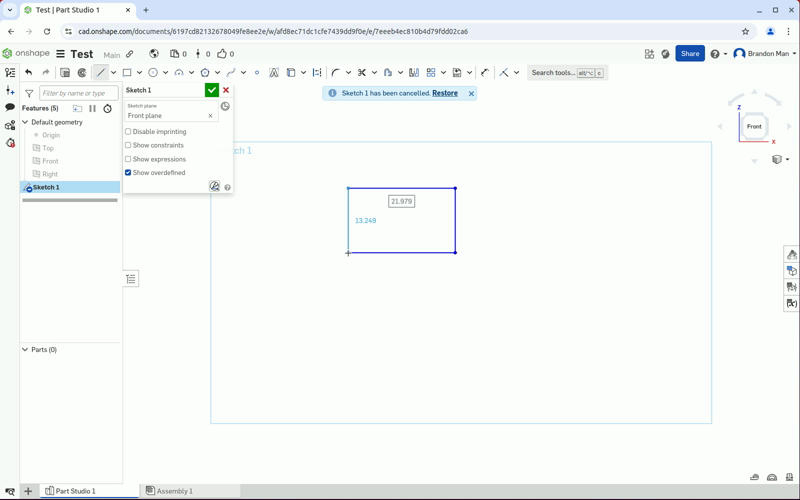
key_up(shift)
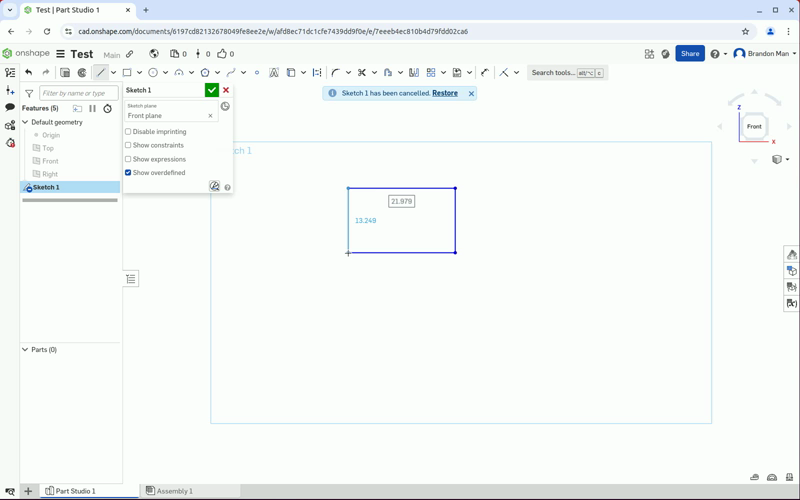
click(348, 252)
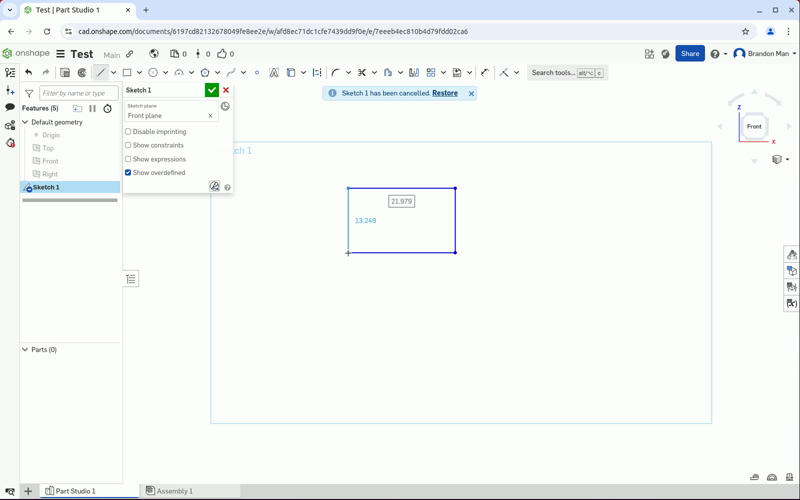
key(esc)
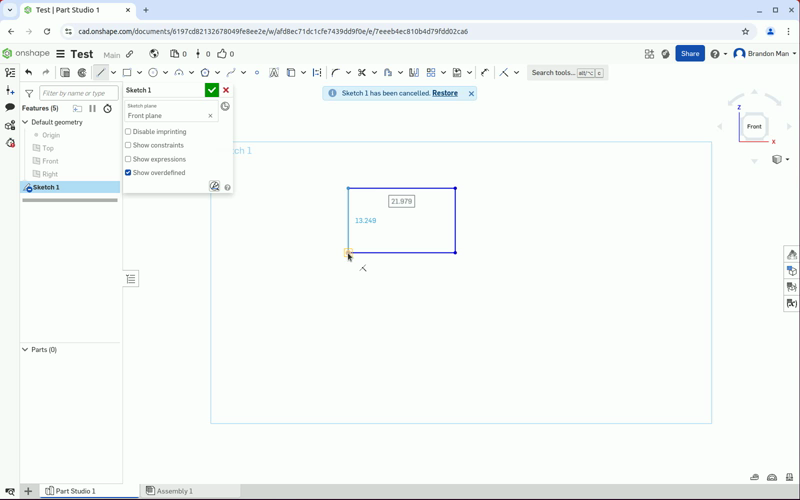
mouse_move(399, 219)
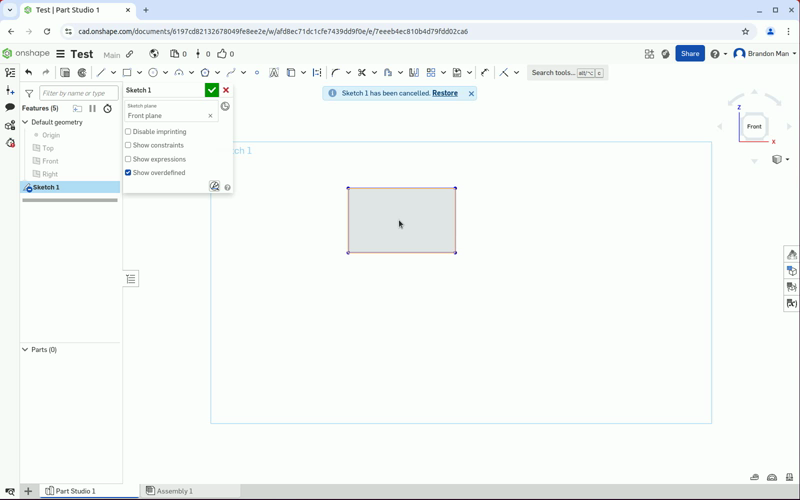
click(399, 219)
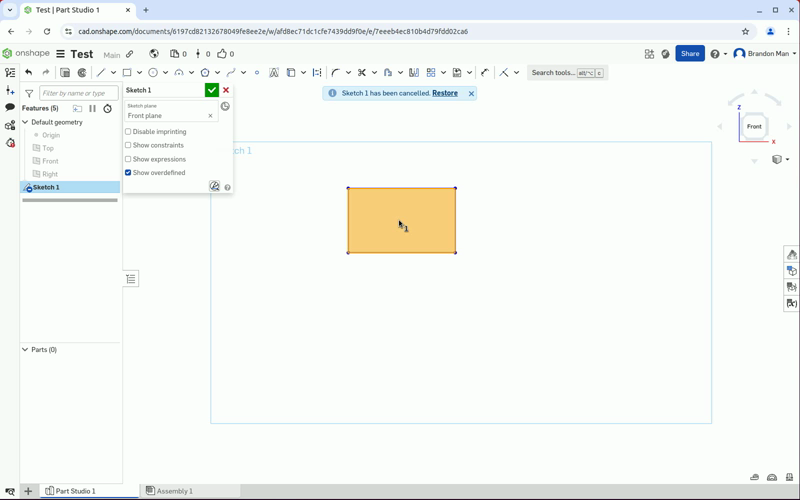
mouse_move(73, 352)
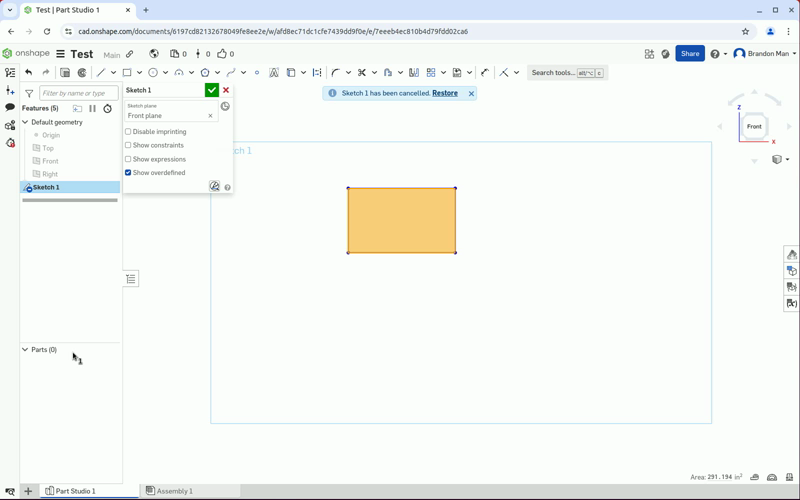
key(shift+y)
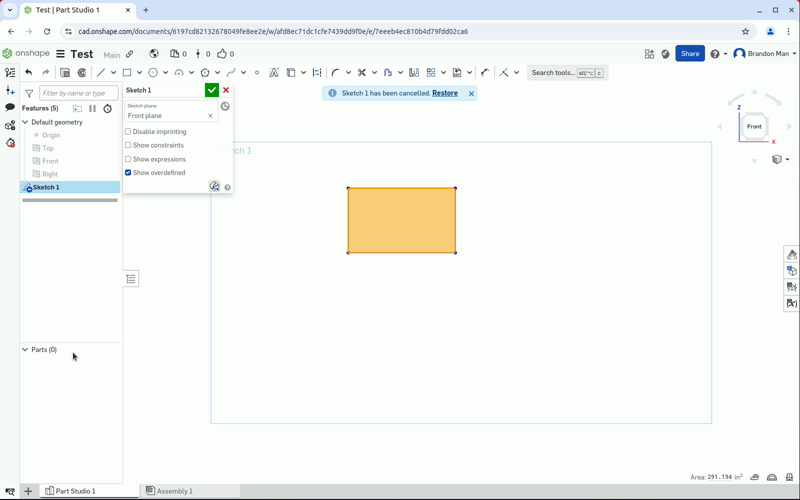
key(shift+e)
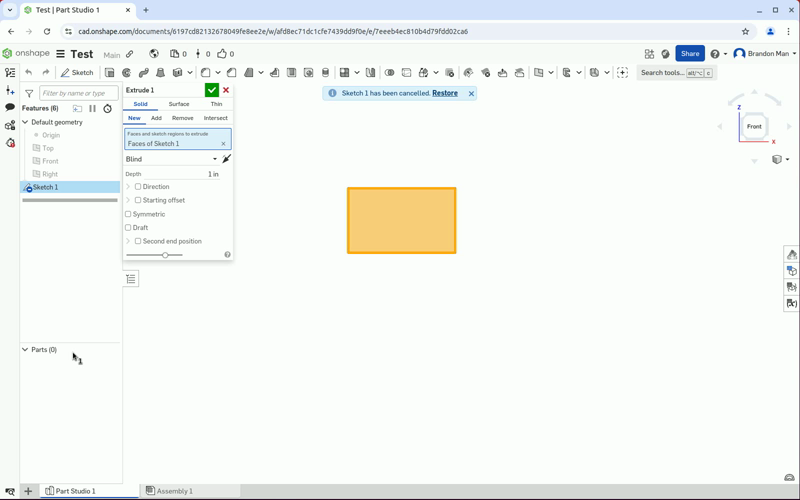
mouse_move(143, 106)
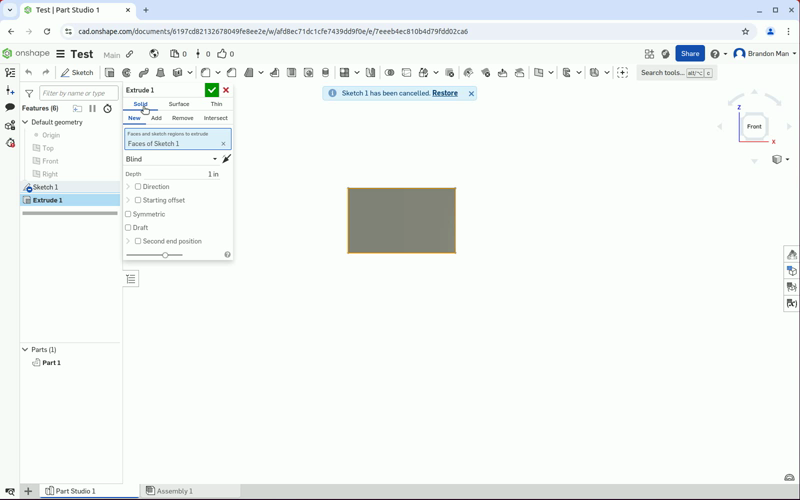
click(143, 106)
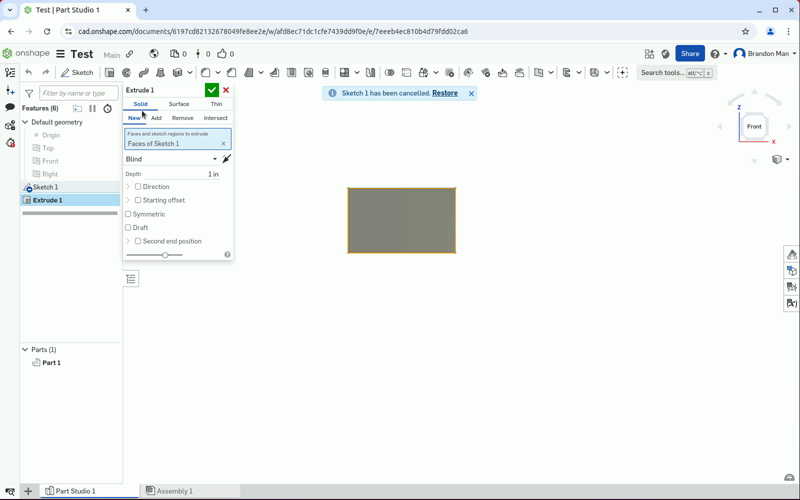
mouse_move(137, 120)
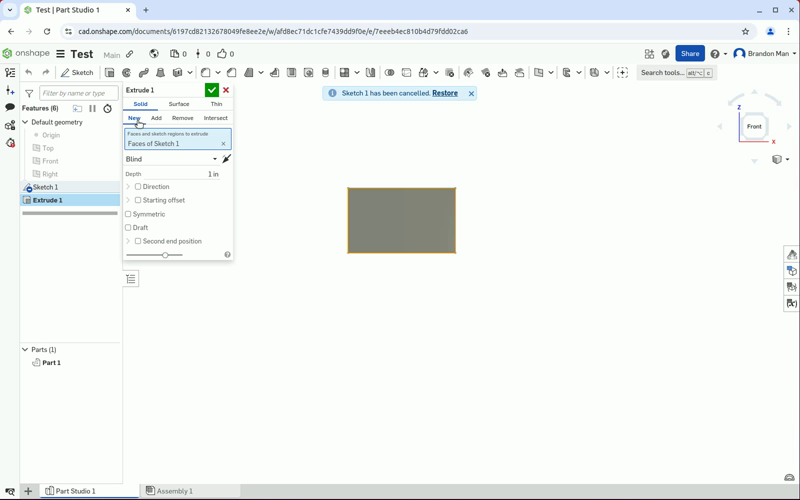
click(137, 120)
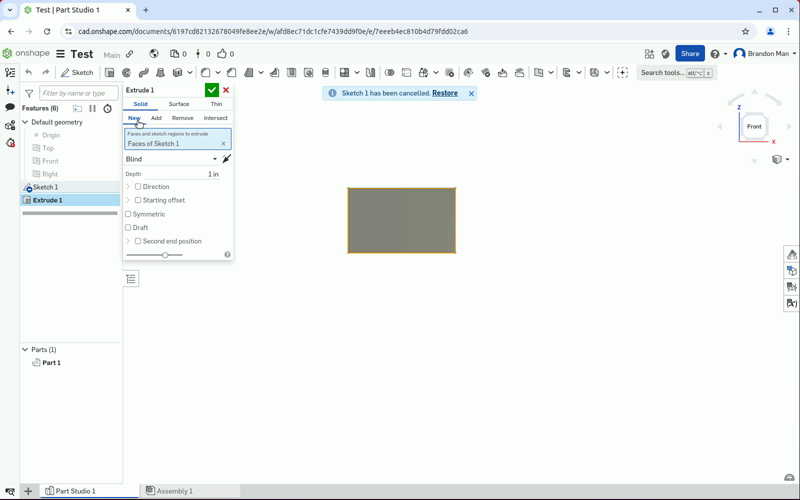
key(tab, 4)
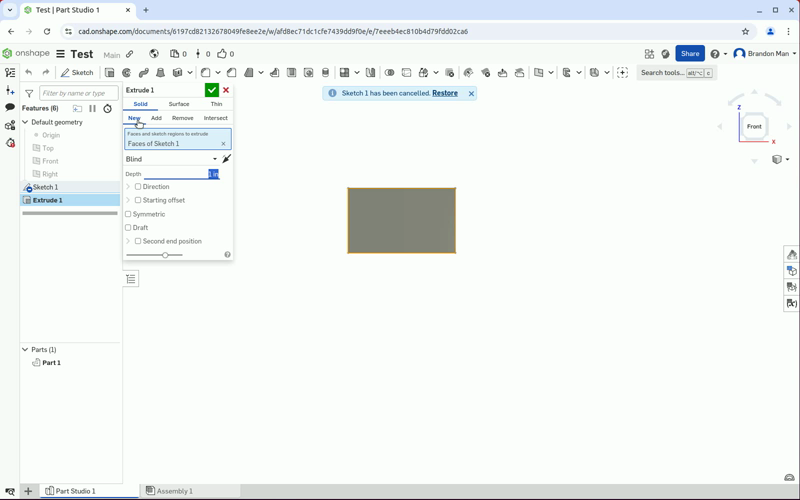
text(8.666)
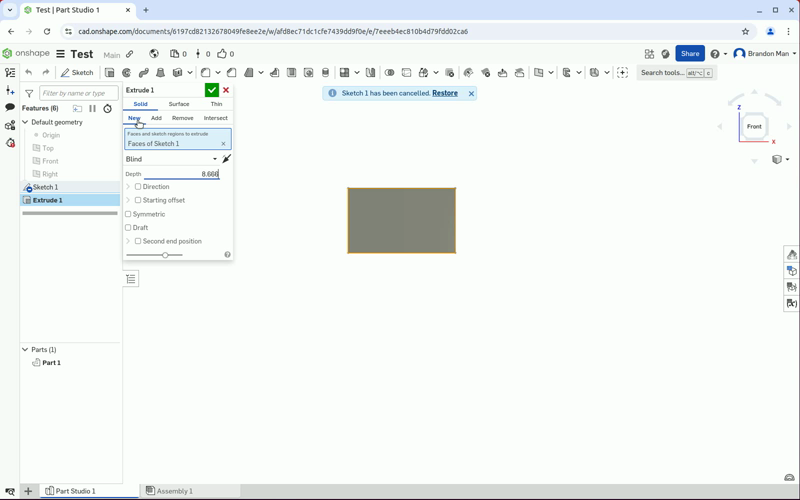
key(enter)
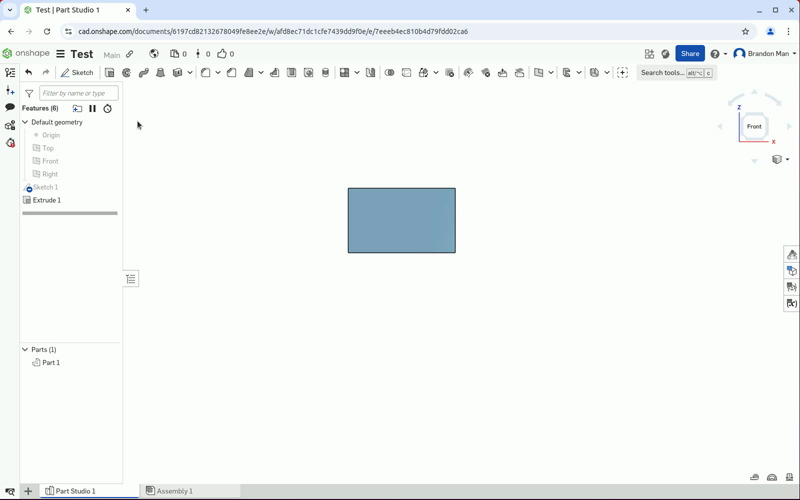
key(shift+h)
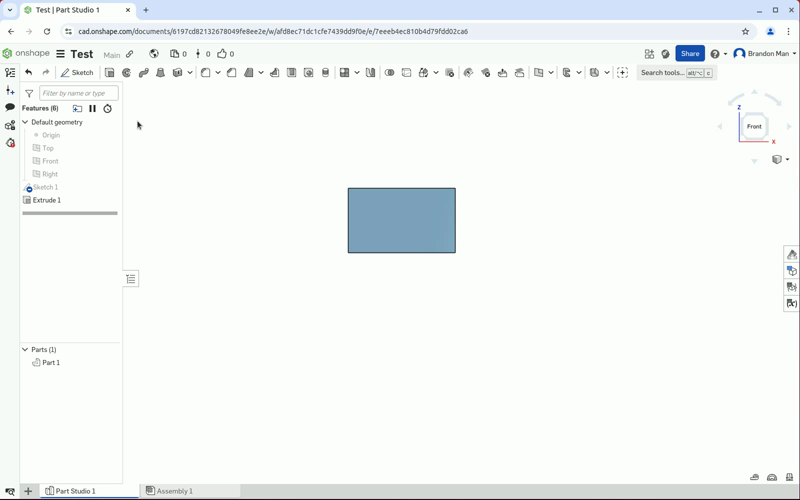
key(shift+h)
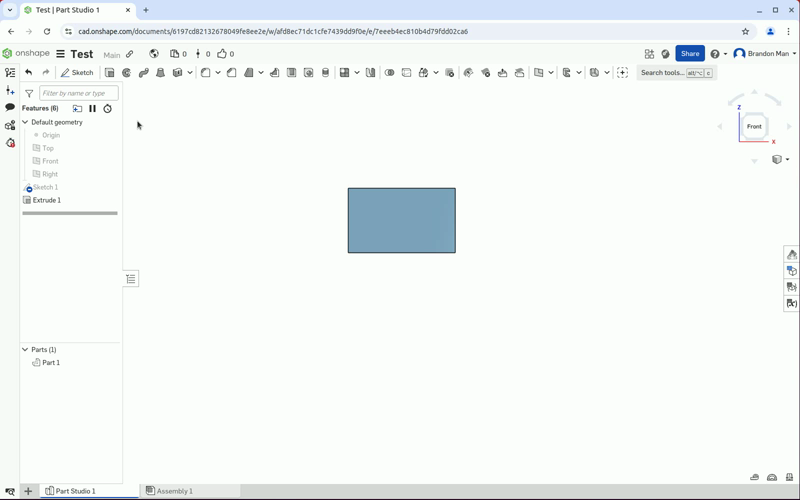
mouse_move(73, 189)
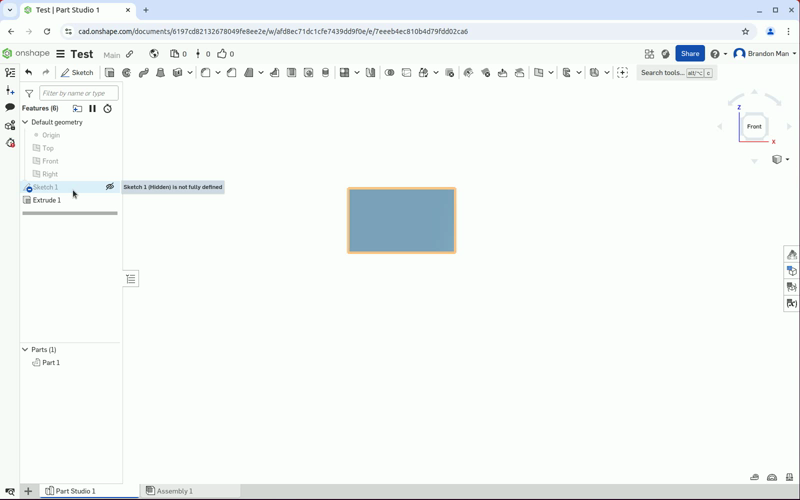
click(73, 189)
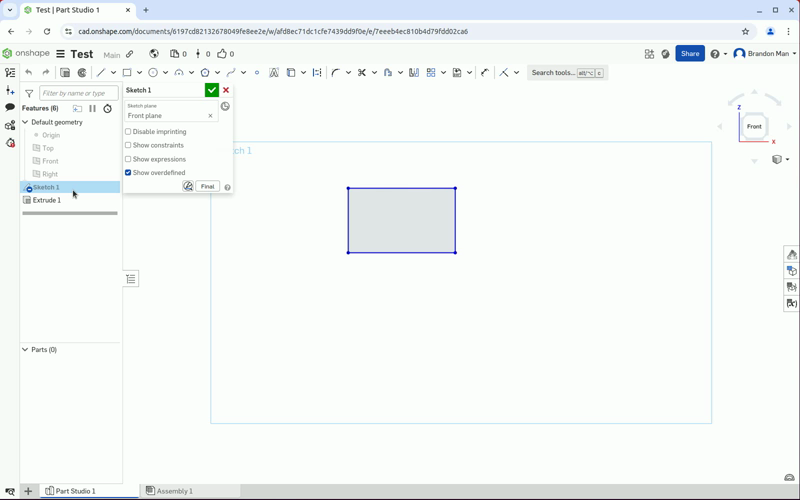
mouse_move(229, 92)
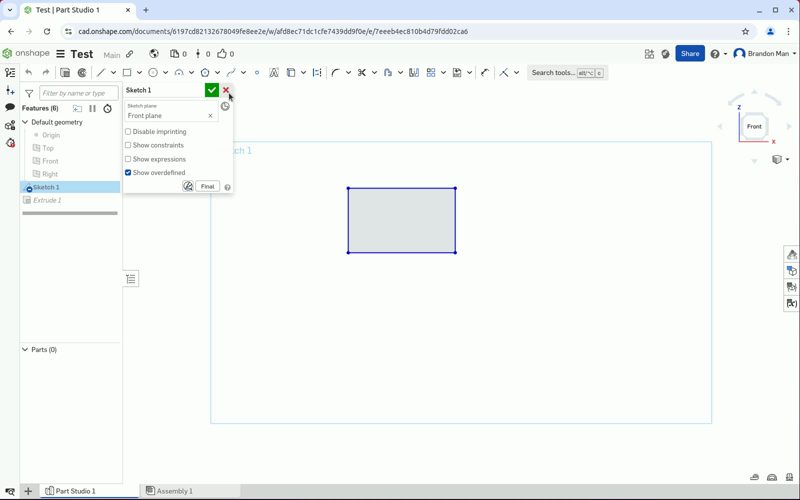
click(229, 92)
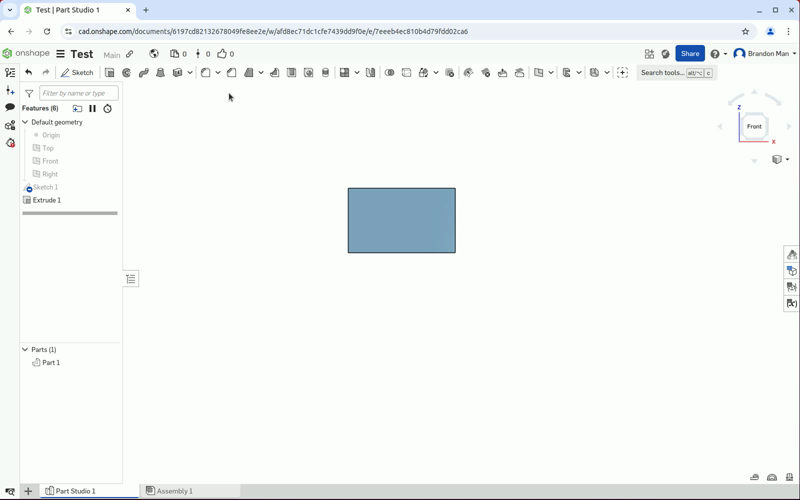
mouse_move(541, 75)
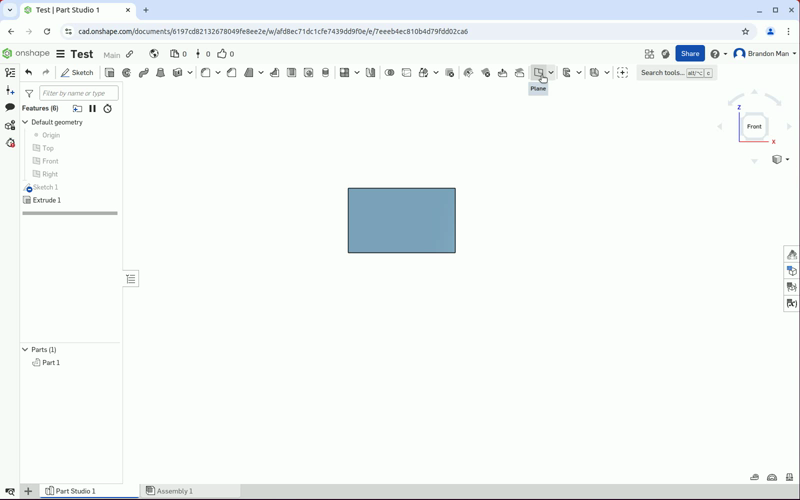
click(541, 75)
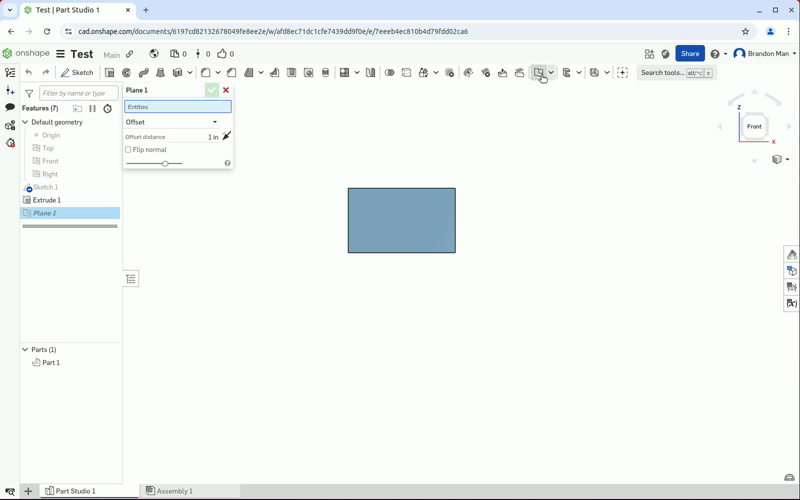
mouse_move(73, 163)
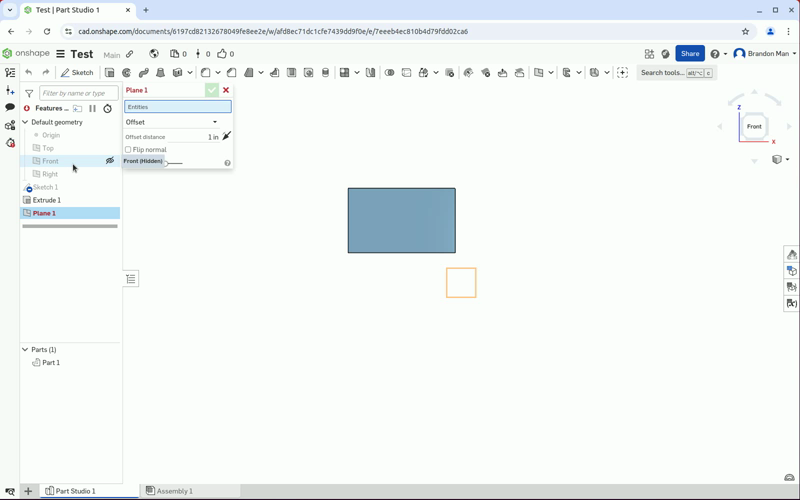
click(73, 163)
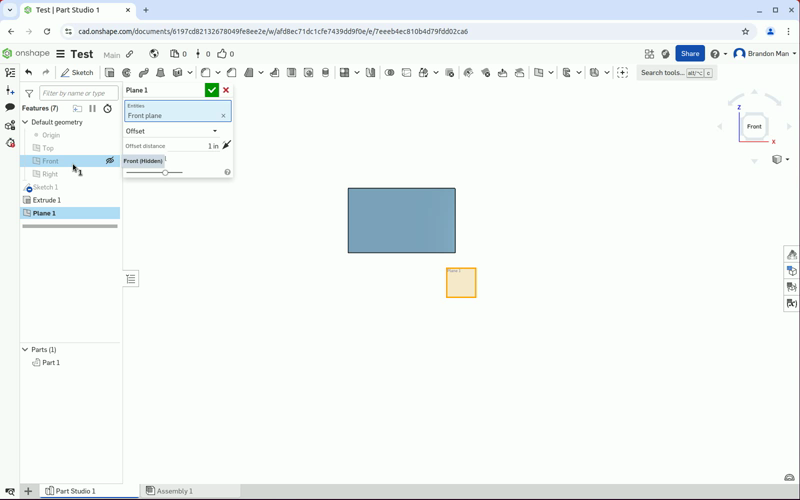
key(tab, 2)
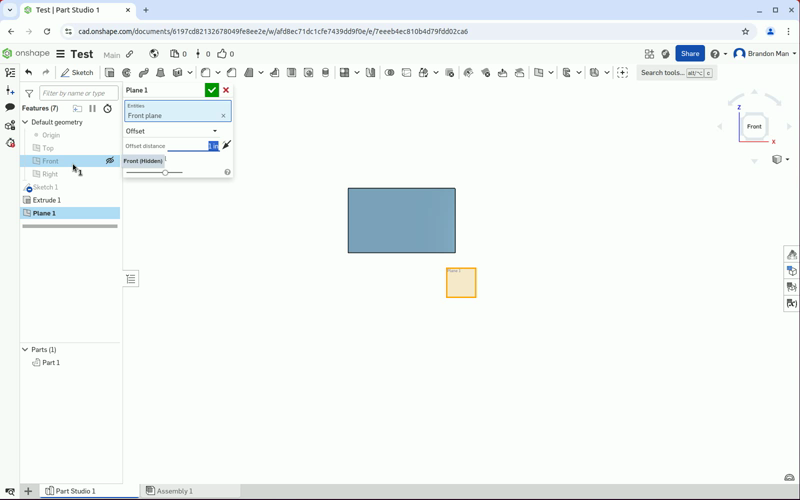
text(8.658)
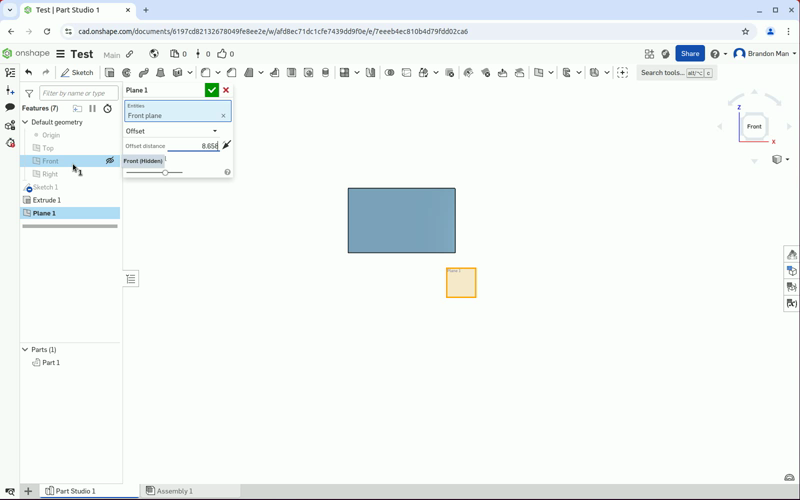
key(enter, 2)
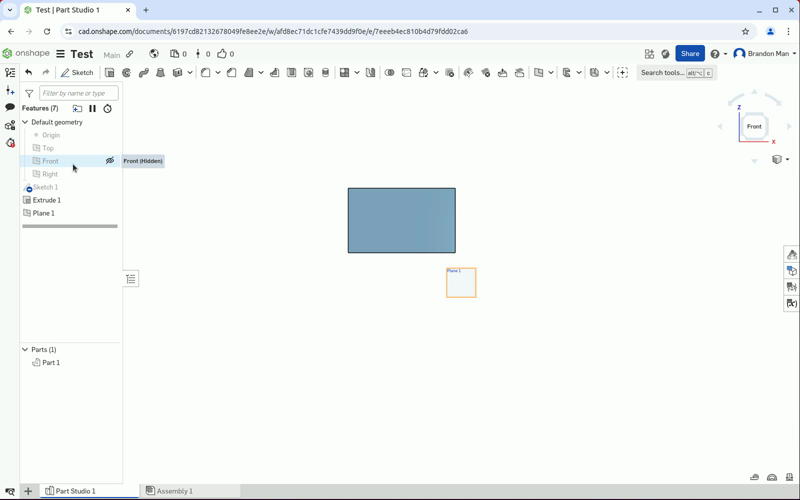
key(shift+s)
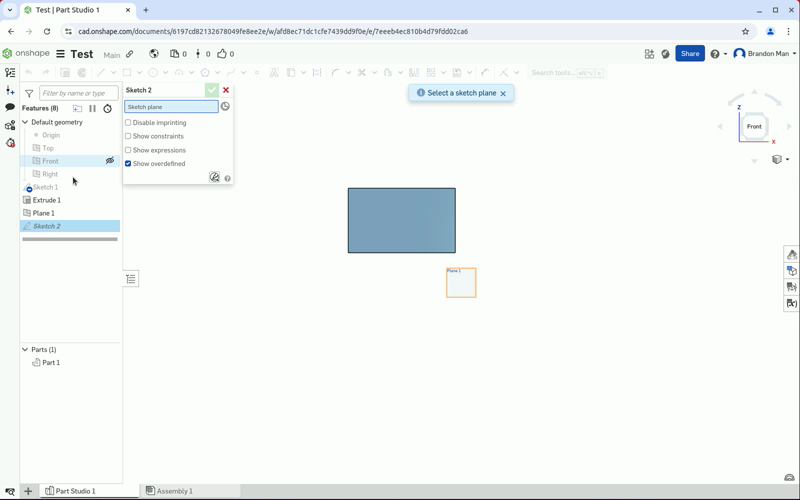
mouse_move(73, 215)
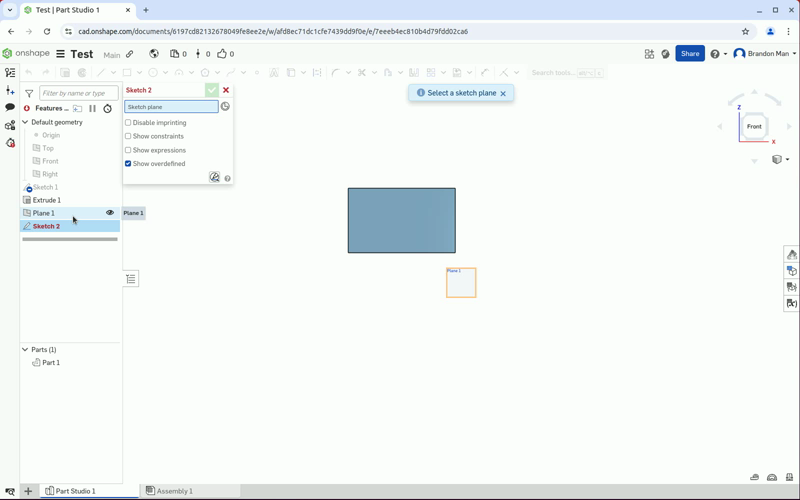
click(73, 215)
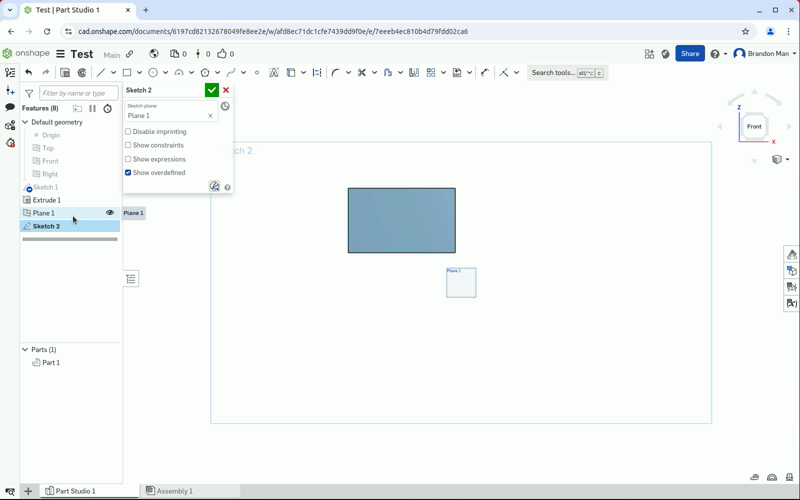
mouse_move(73, 352)
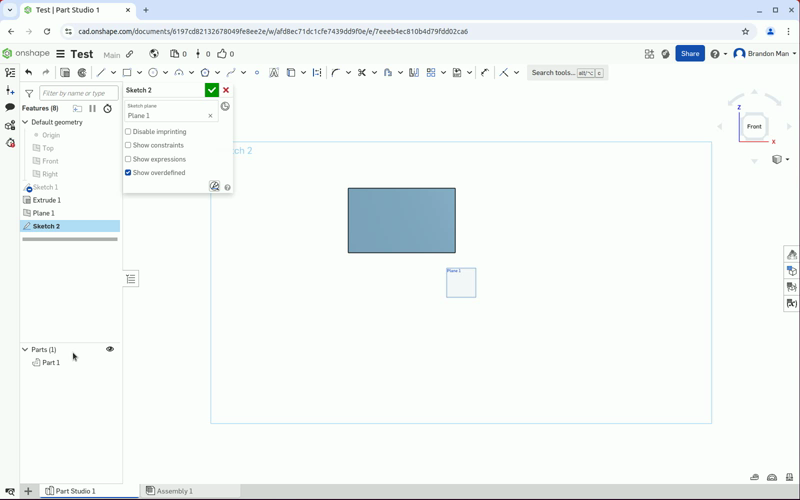
key(y)
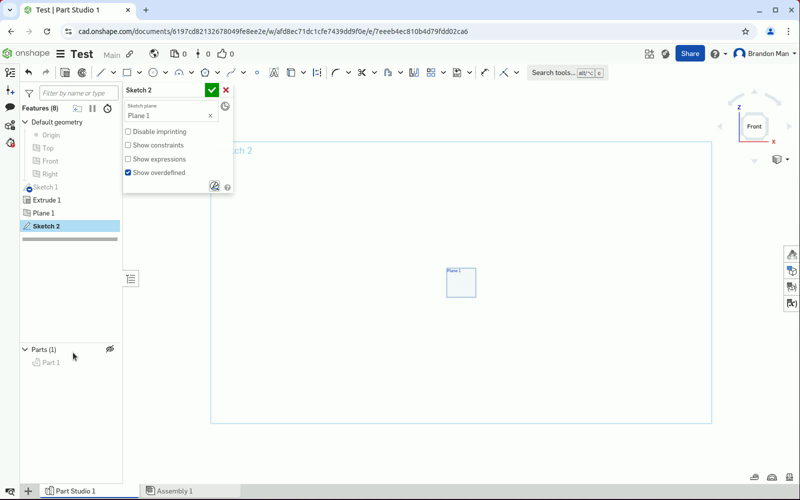
key(a)
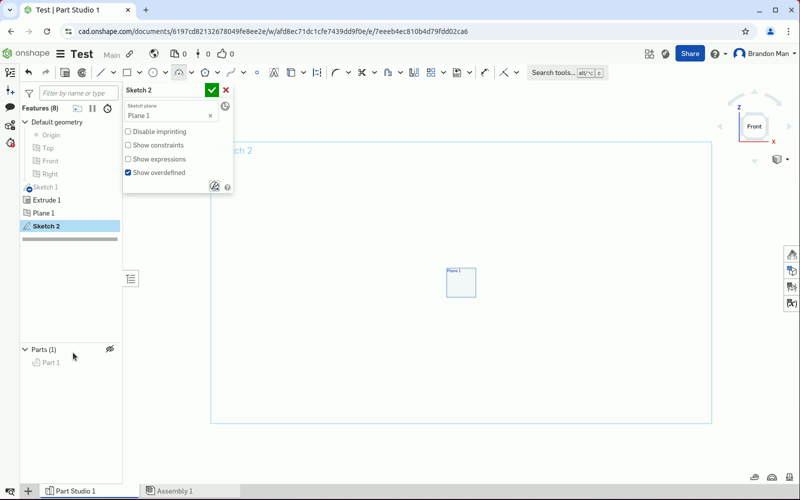
key_down(shift)
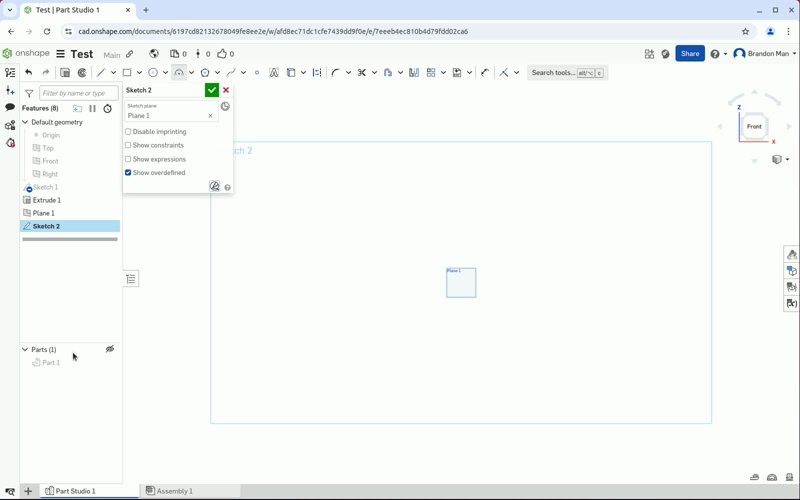
mouse_move(369, 189)
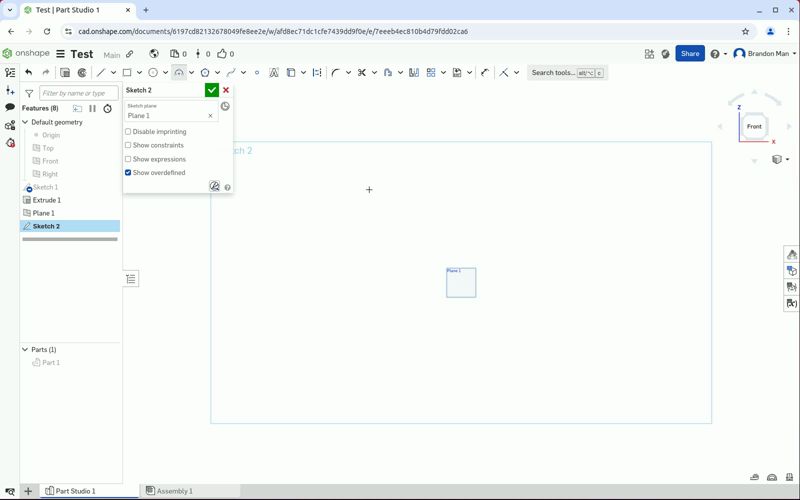
click(369, 189)
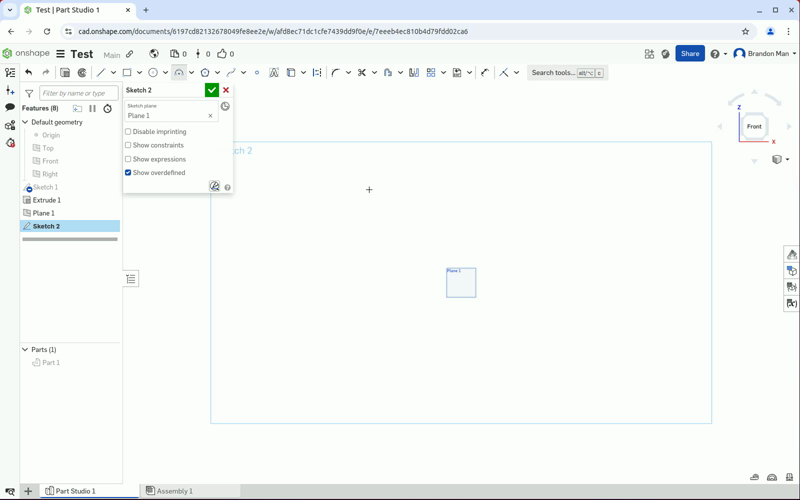
key_up(shift)
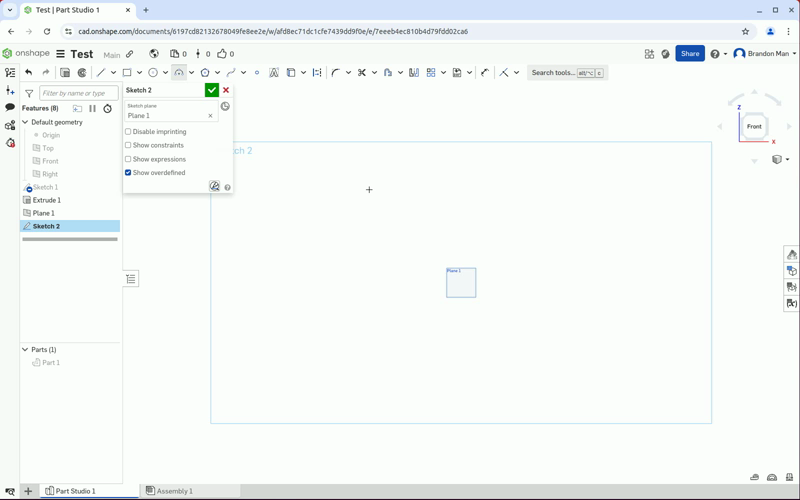
key_down(shift)
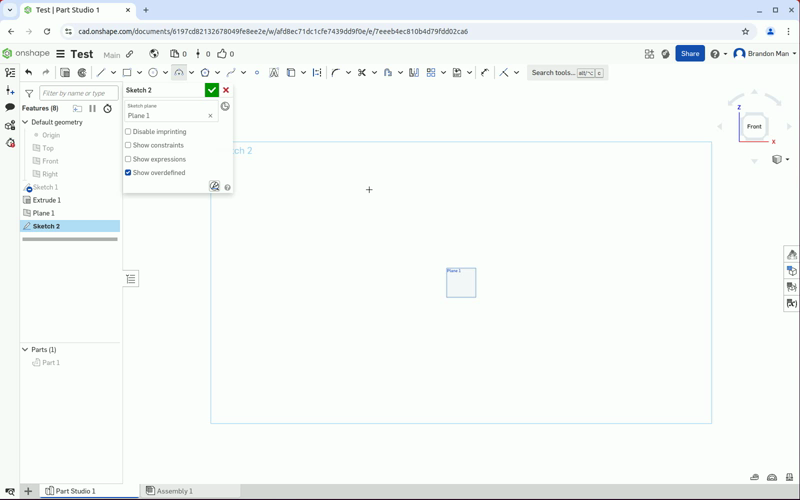
mouse_move(434, 189)
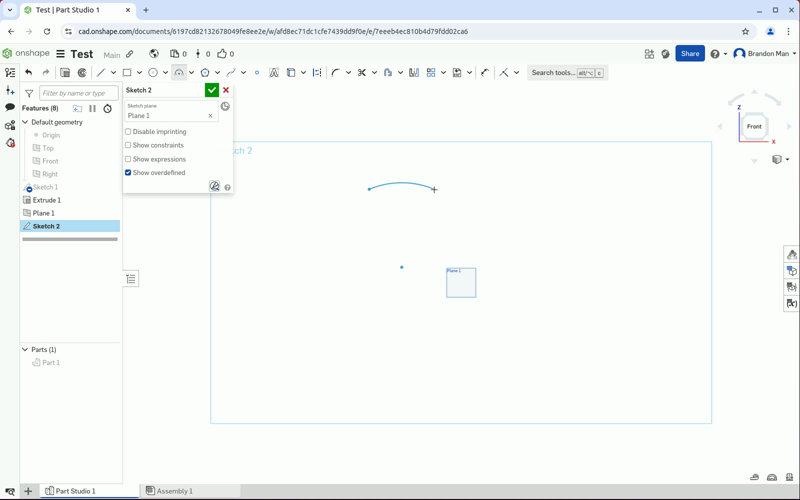
click(434, 189)
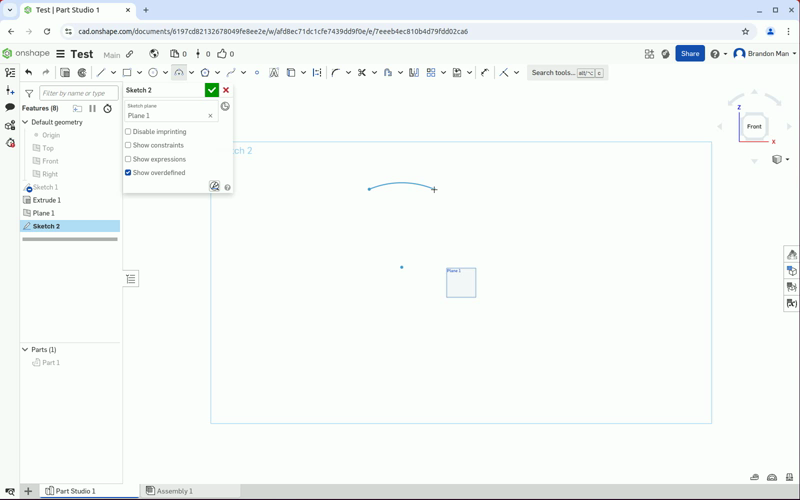
mouse_move(401, 221)
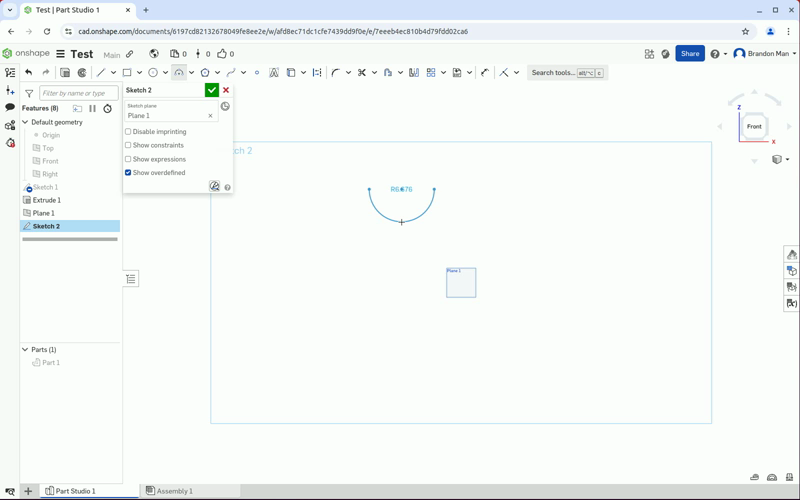
click(401, 221)
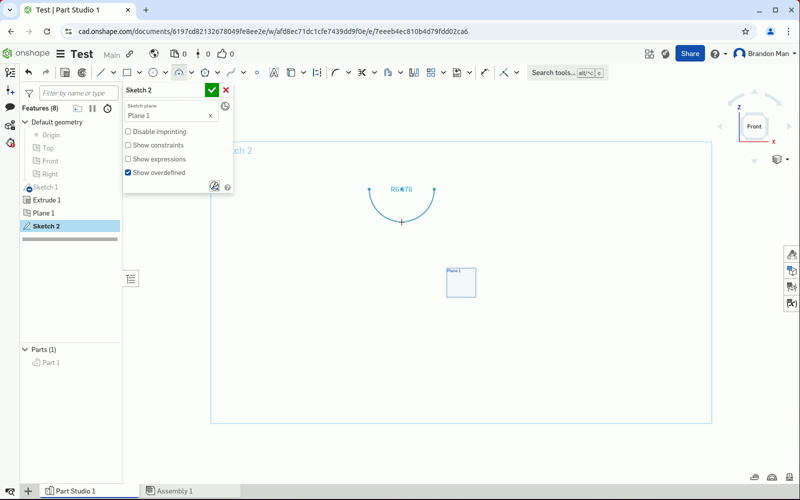
key_up(shift)
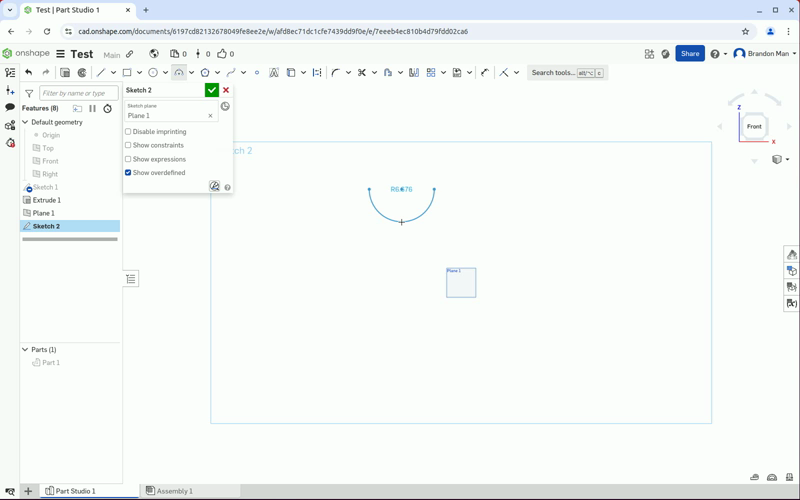
key(esc)
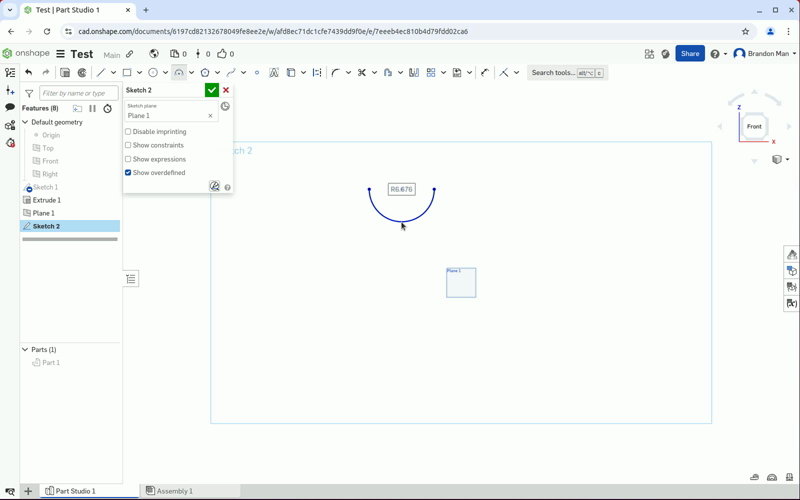
key(l)
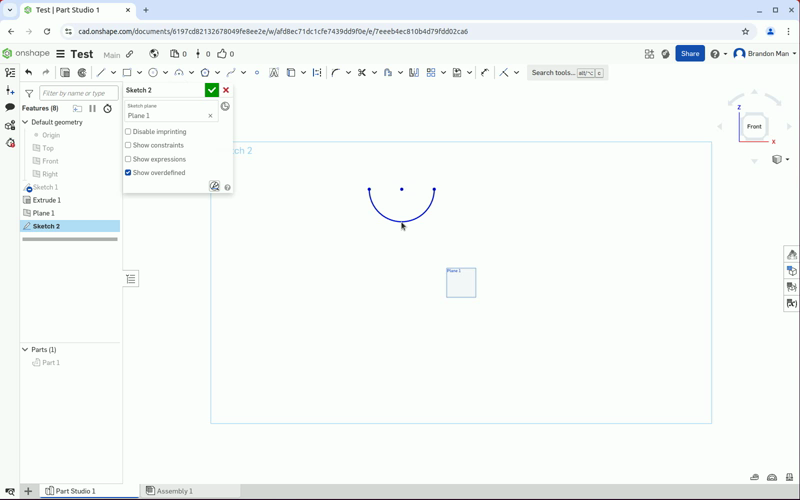
mouse_move(434, 189)
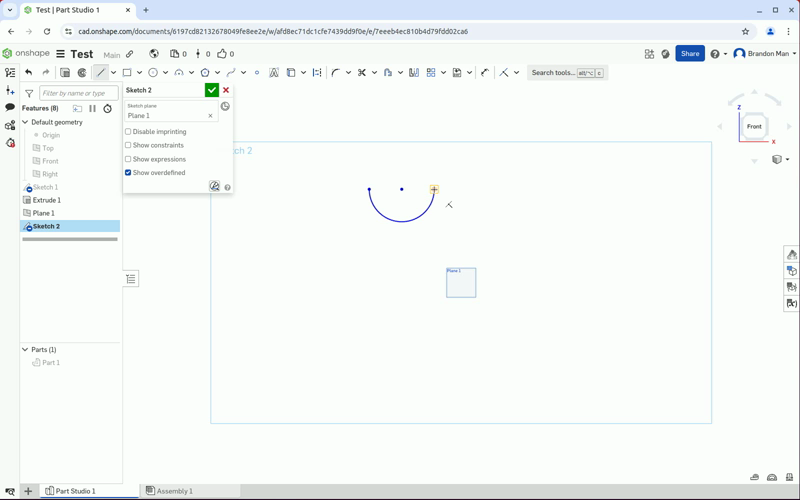
click(434, 189)
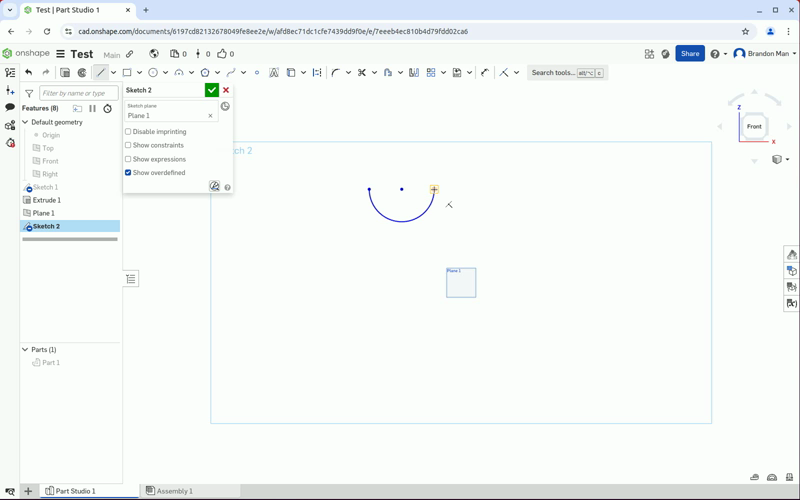
key_down(shift)
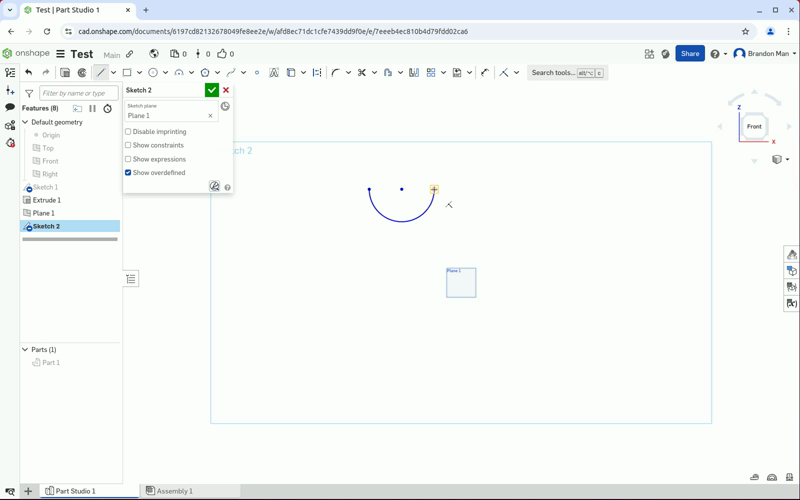
mouse_move(369, 189)
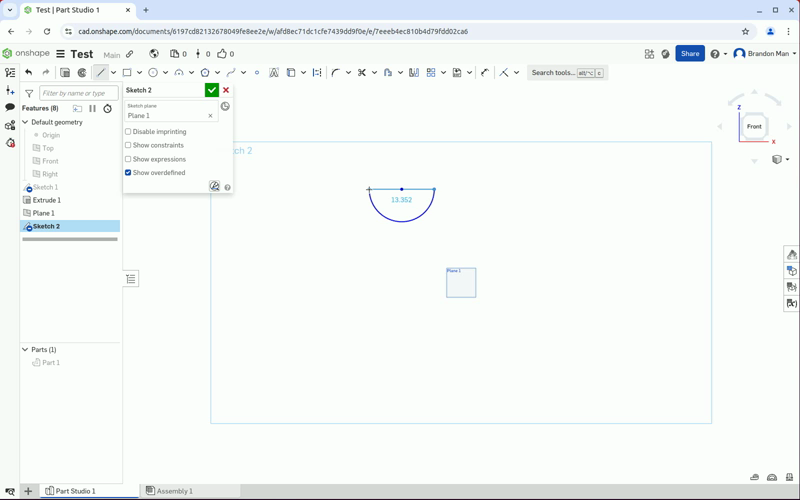
key_up(shift)
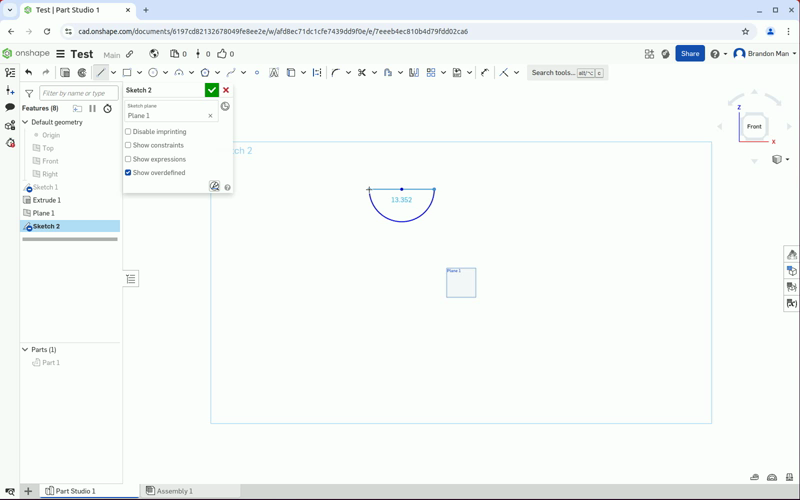
click(369, 189)
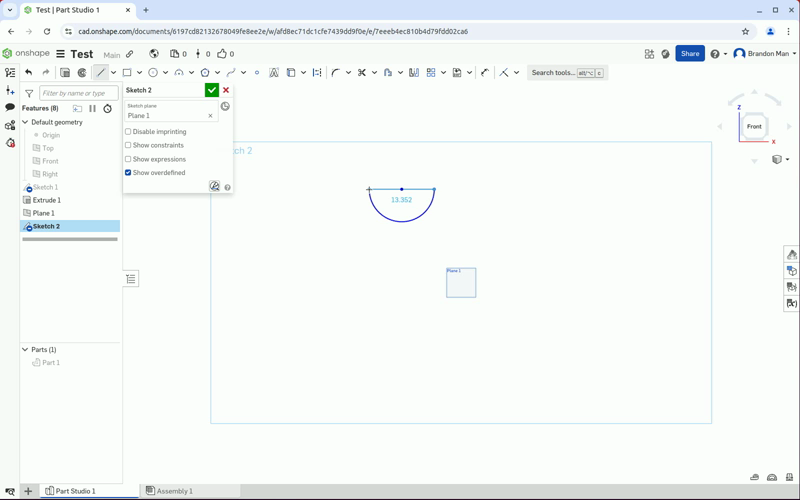
key(esc)
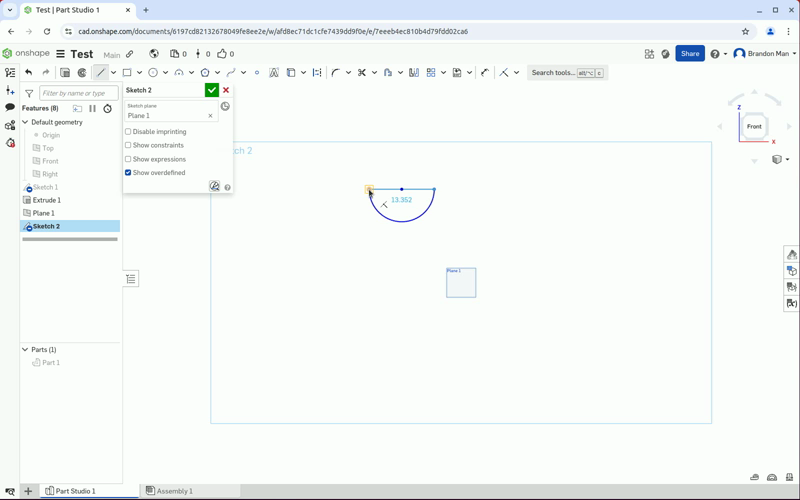
mouse_move(404, 195)
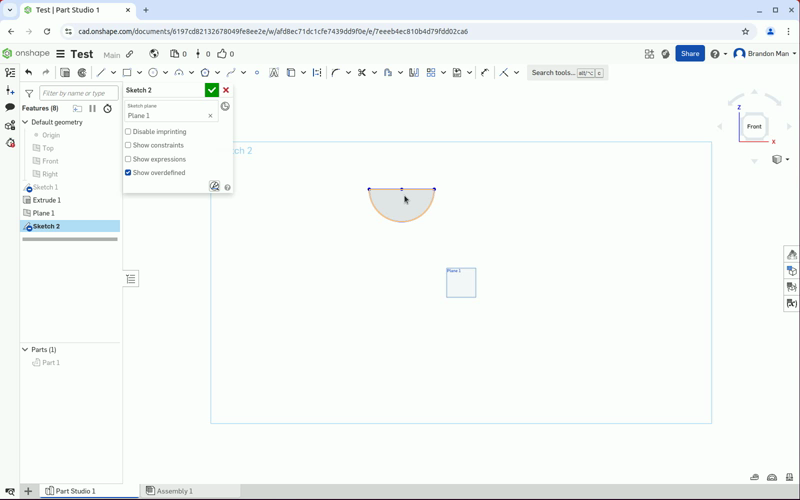
scroll(6)
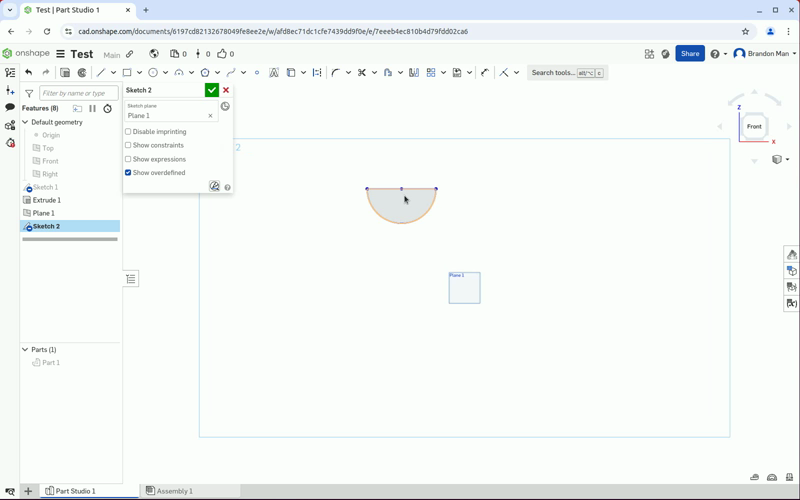
scroll(6)
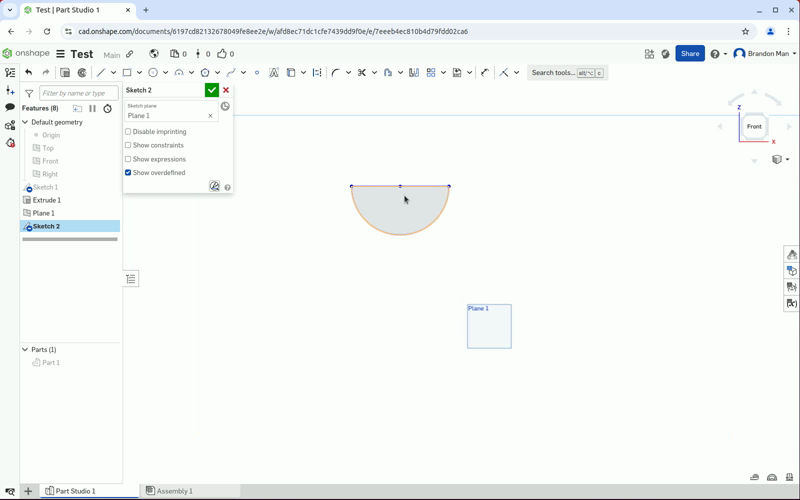
scroll(6)
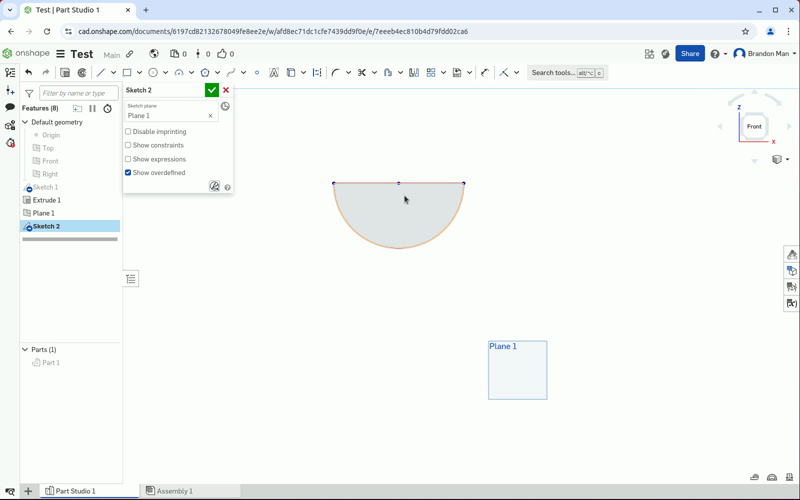
scroll(6)
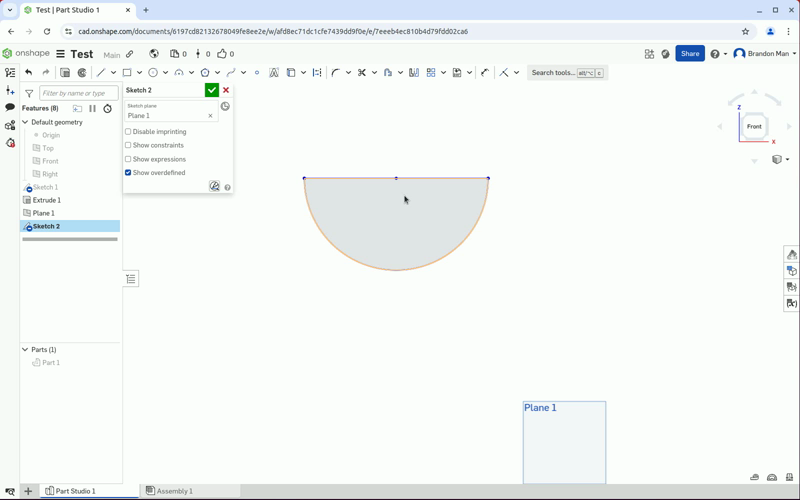
scroll(6)
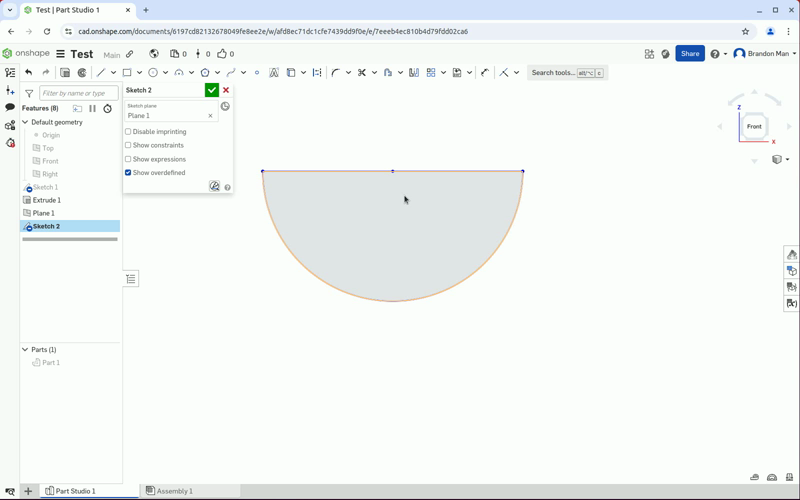
scroll(6)
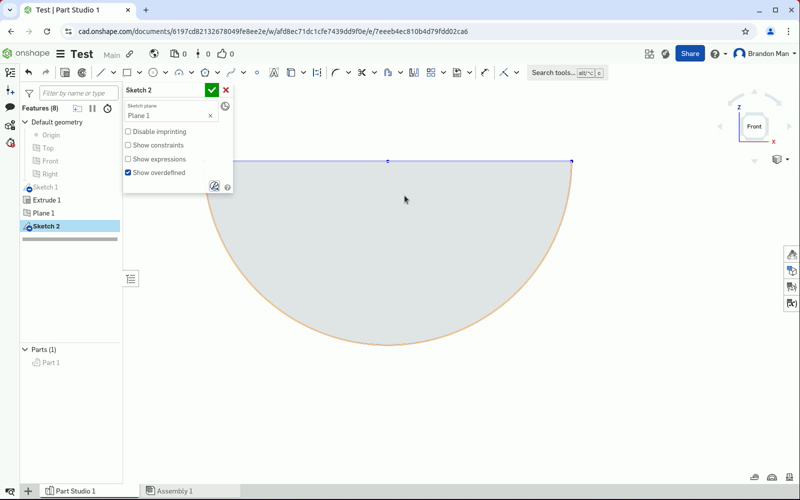
scroll(6)
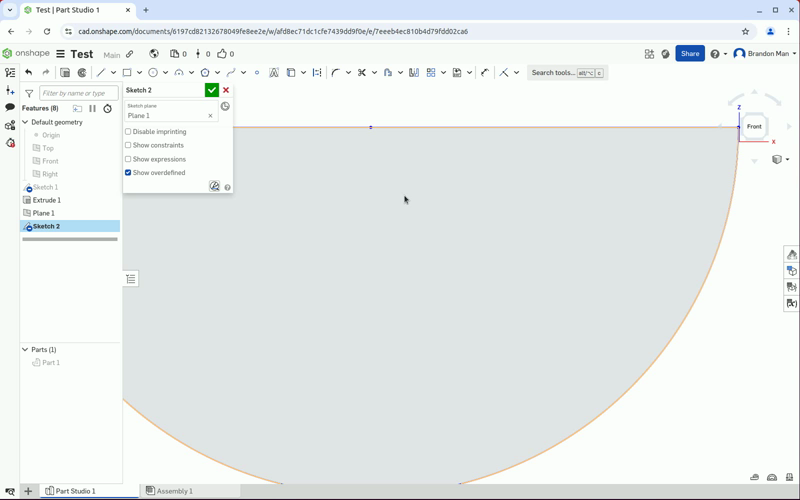
click(404, 195)
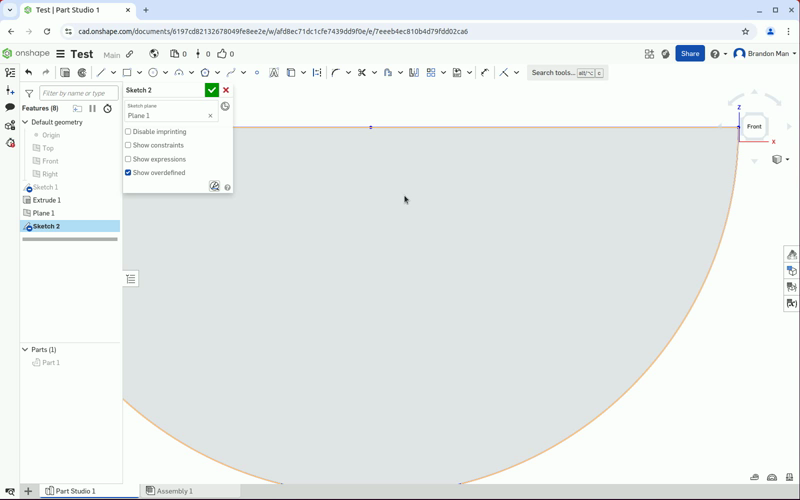
scroll(-6)
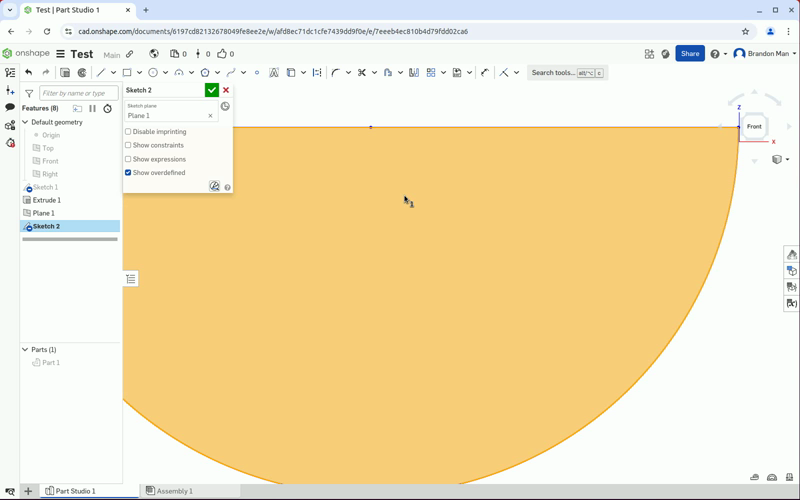
scroll(-6)
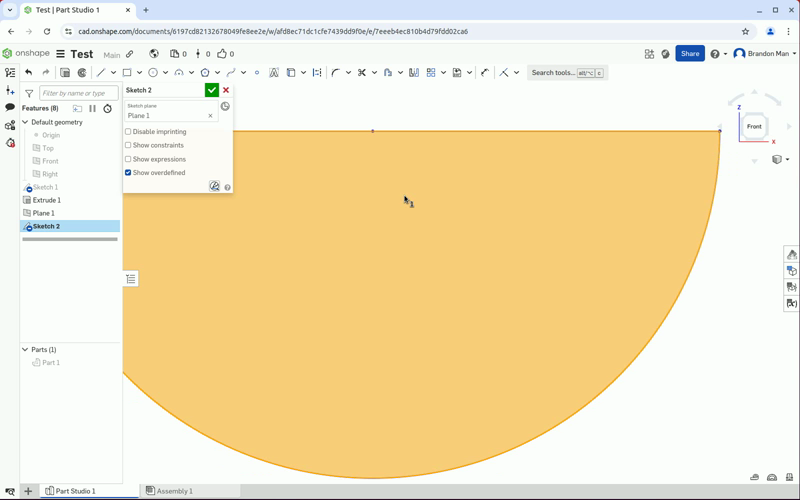
scroll(-6)
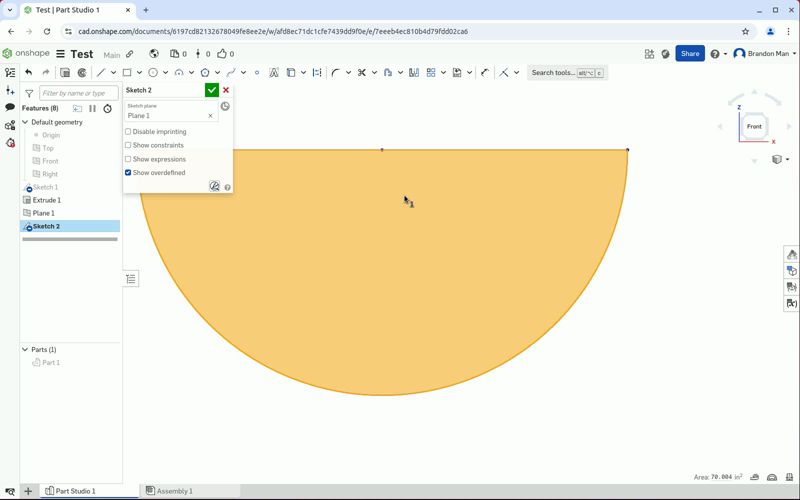
scroll(-6)
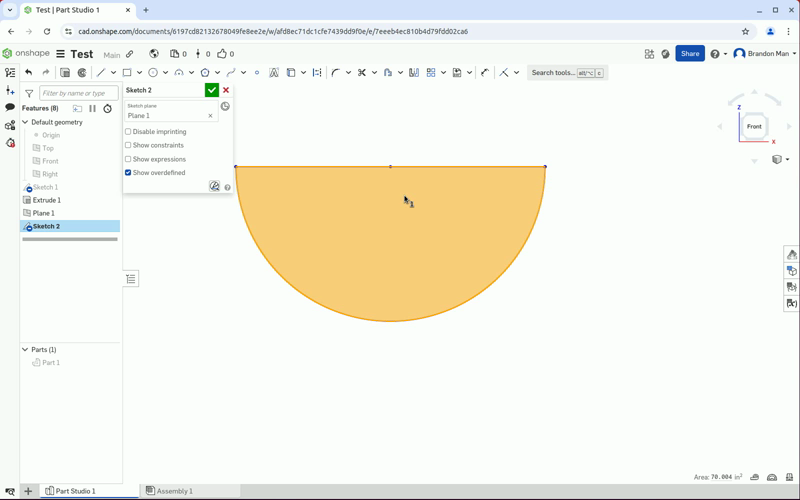
scroll(-6)
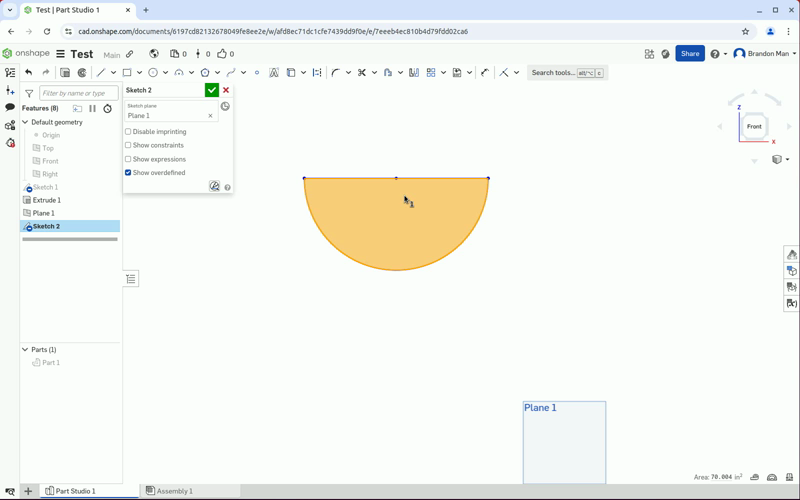
scroll(-6)
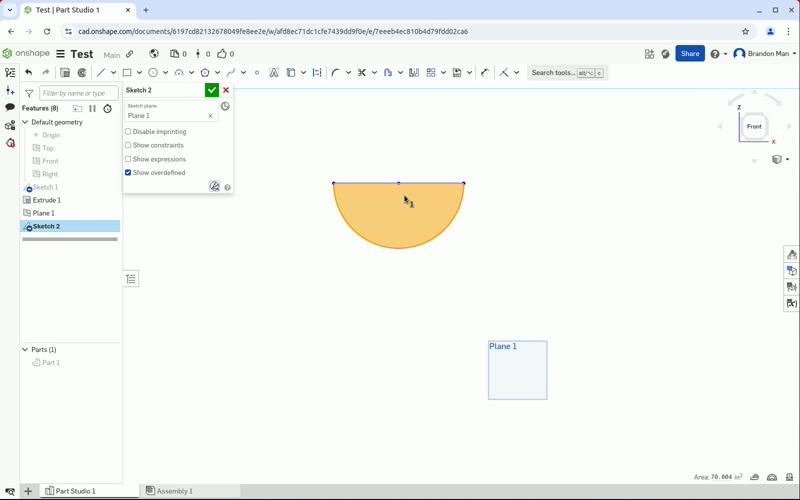
scroll(-6)
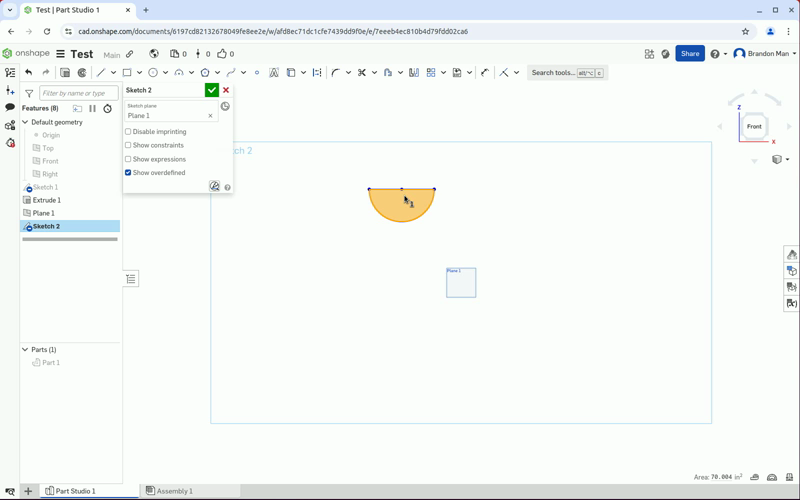
mouse_move(73, 352)
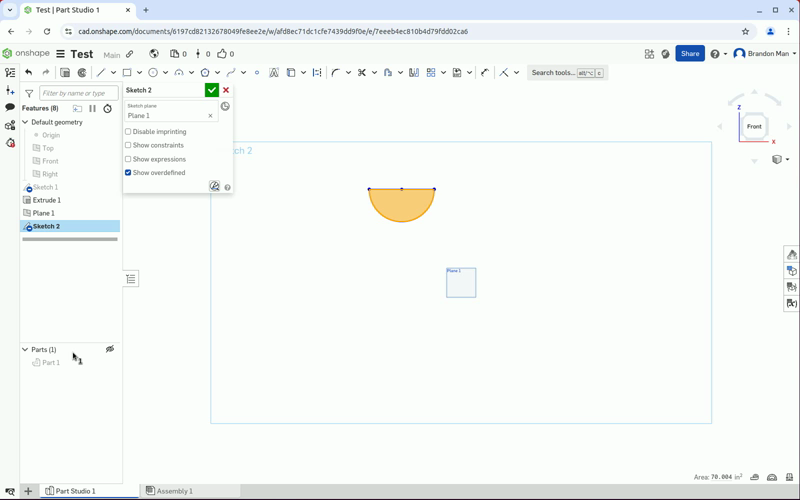
key(shift+y)
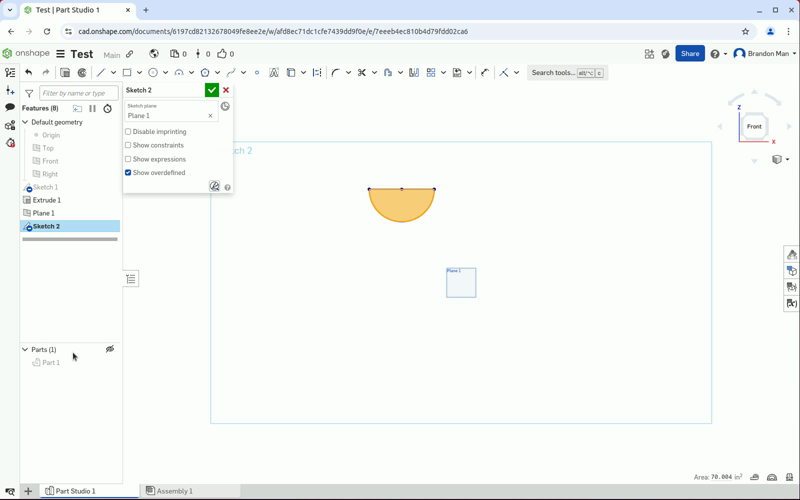
key(shift+e)
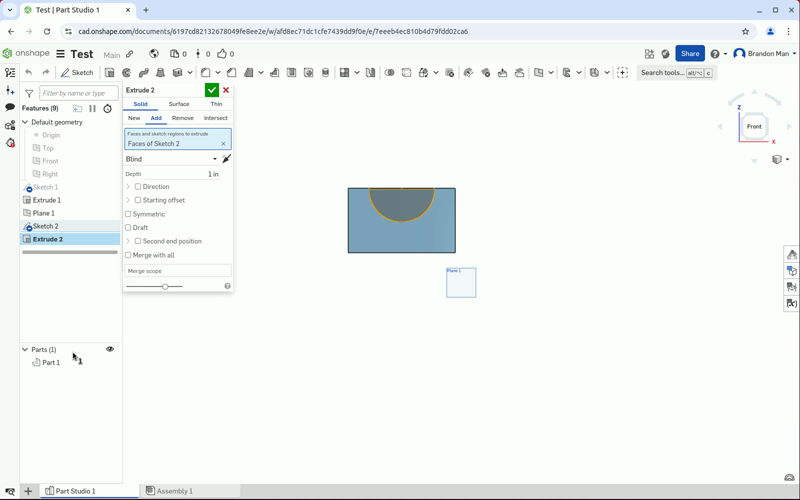
mouse_move(143, 106)
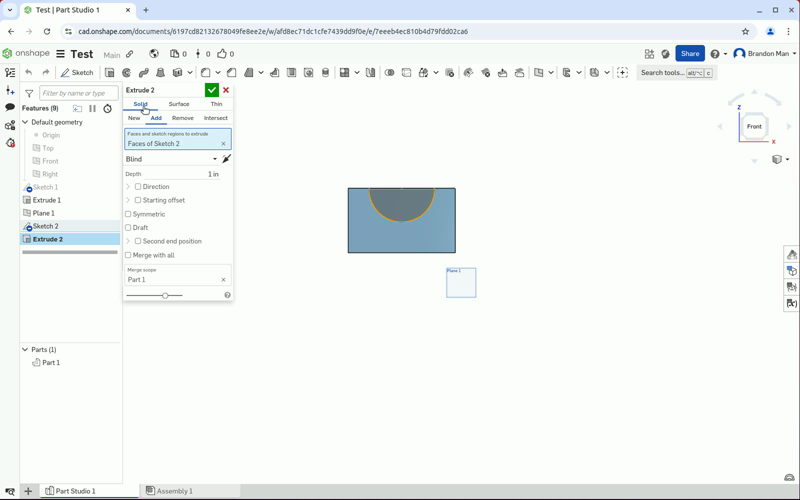
click(143, 106)
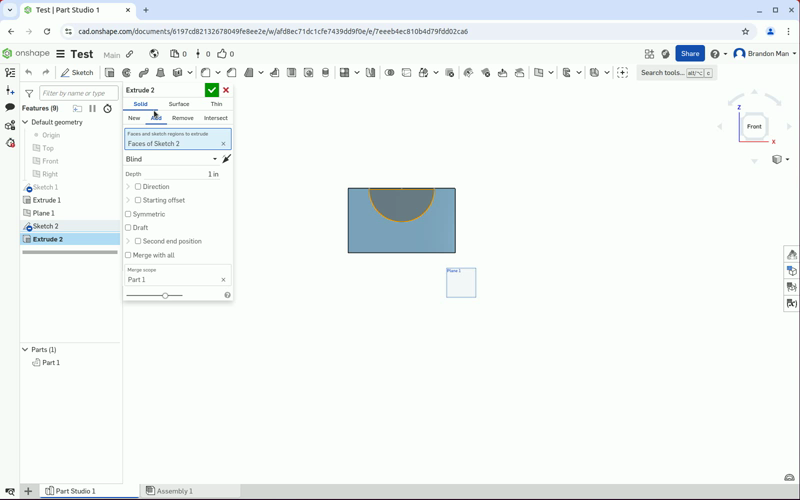
mouse_move(186, 120)
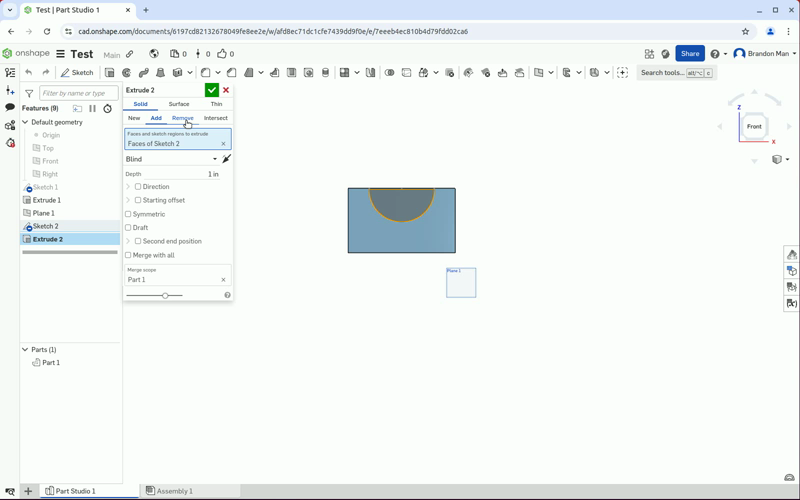
click(186, 120)
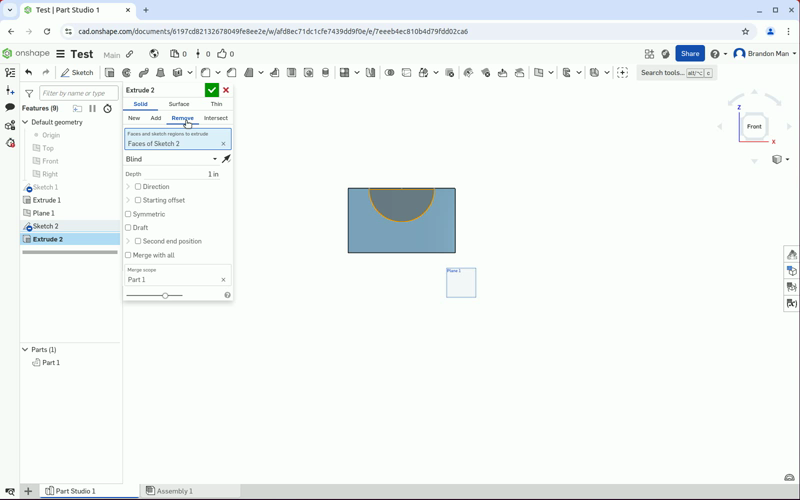
key(tab, 4)
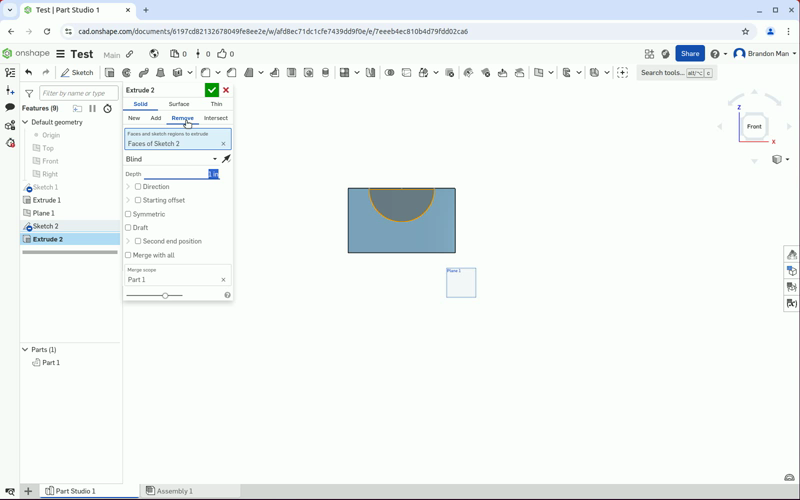
text(8.666)
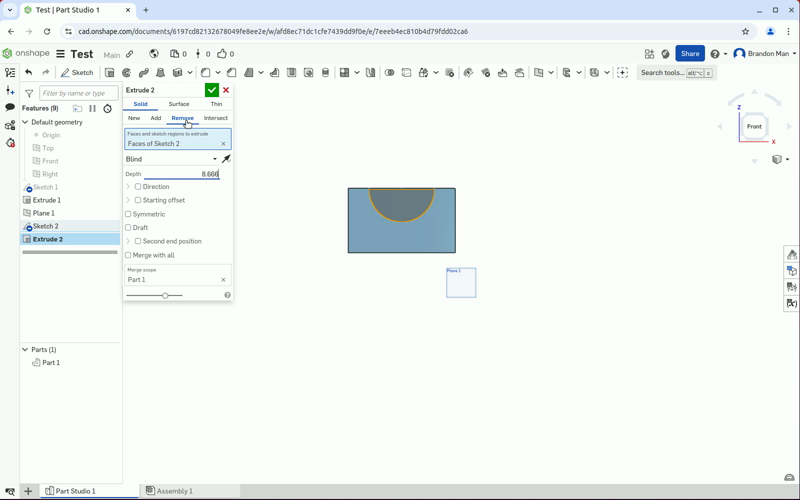
key(tab, 6)
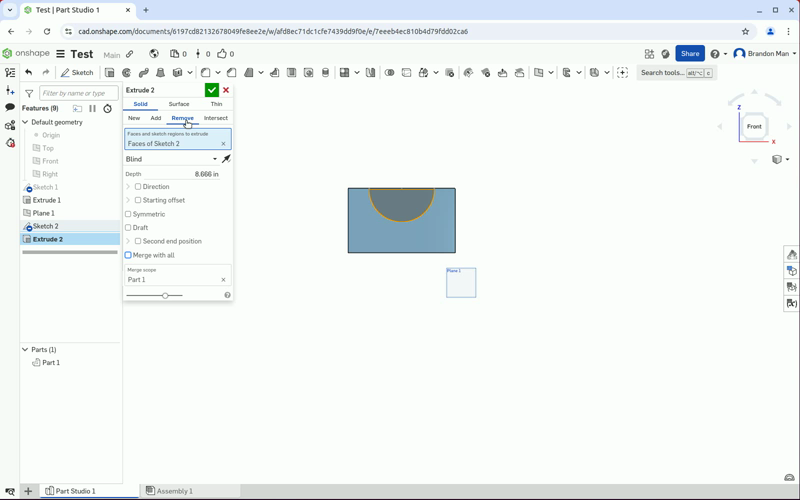
key(space)
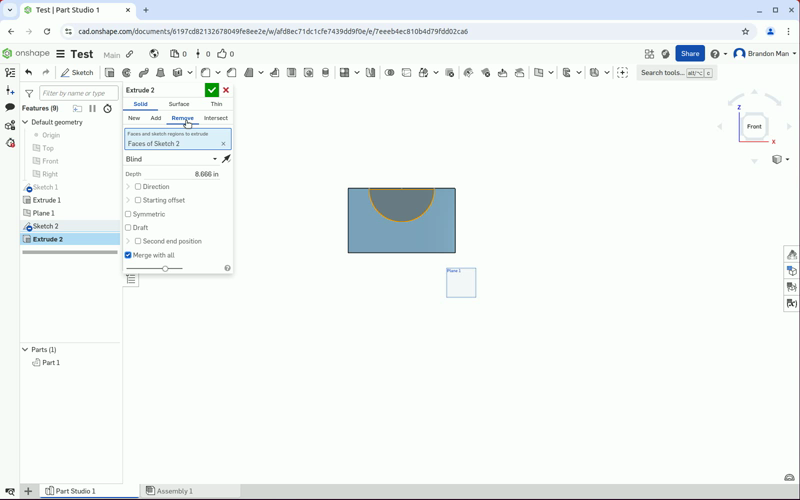
key(enter)
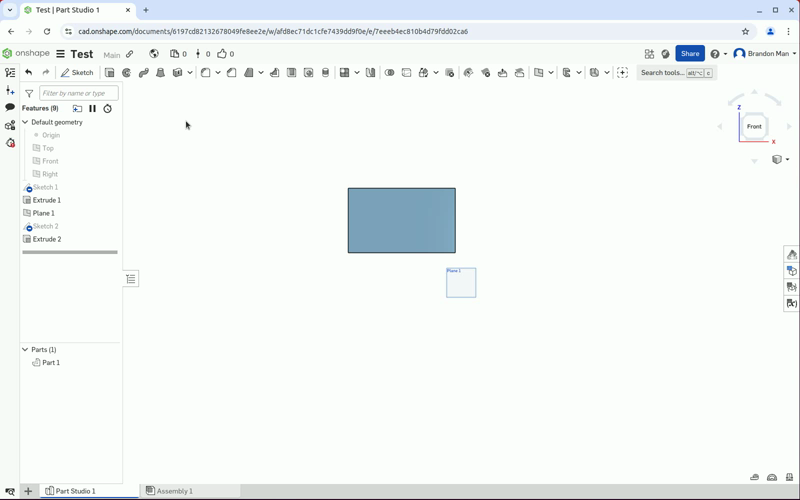
key(shift+h)
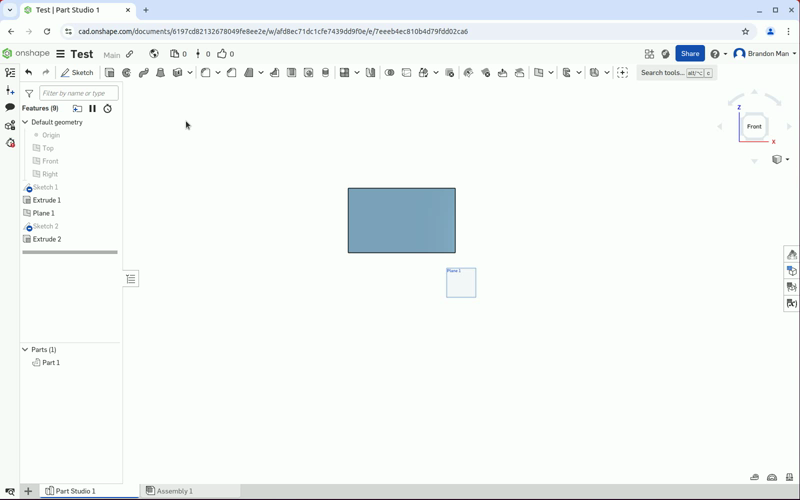
key(shift+h)
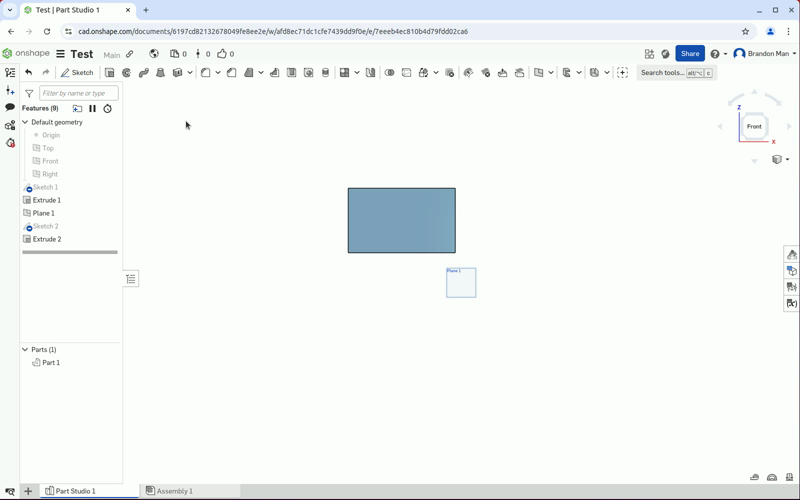
mouse_move(73, 189)
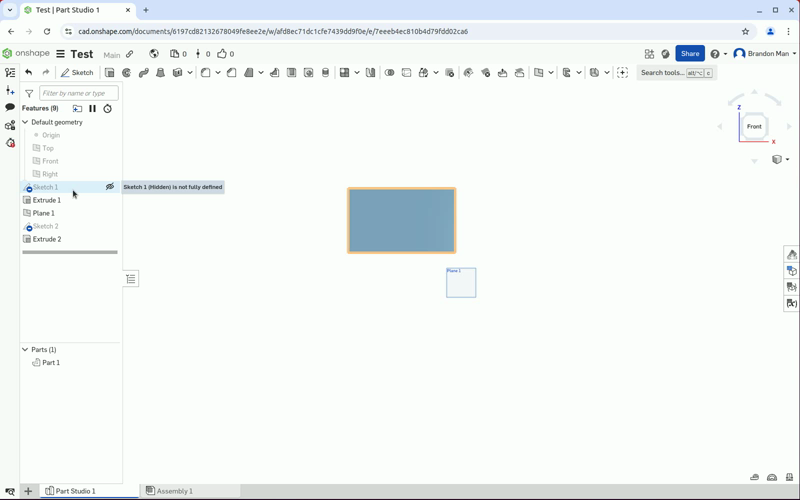
click(73, 189)
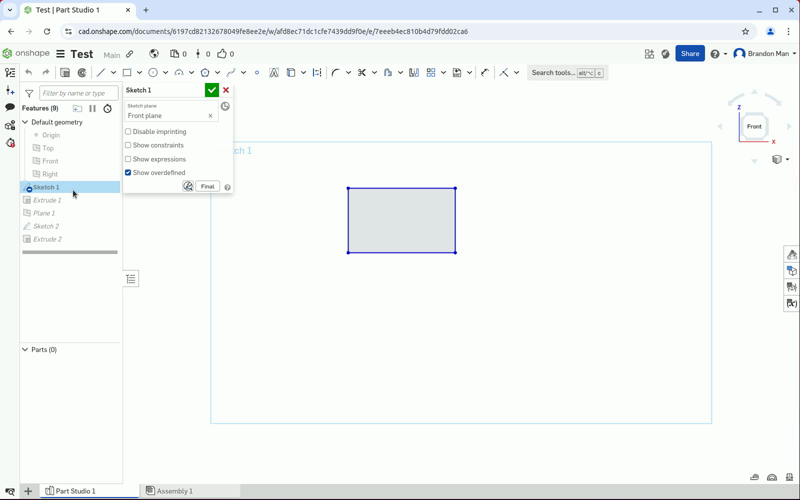
mouse_move(229, 92)
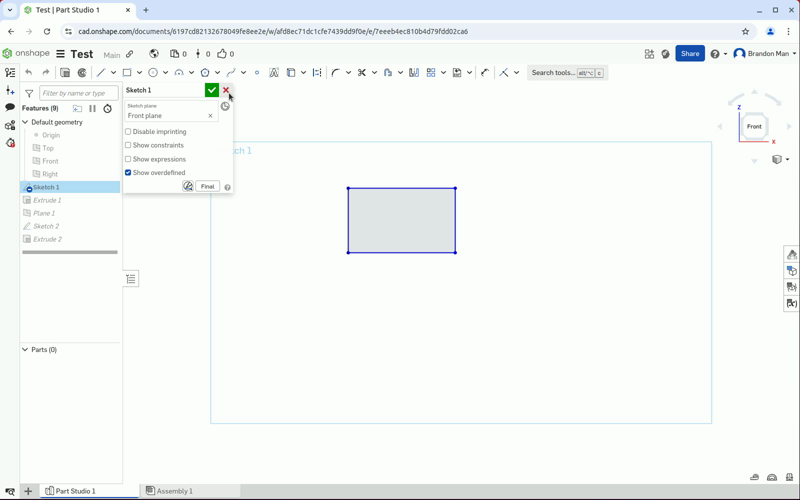
click(229, 92)
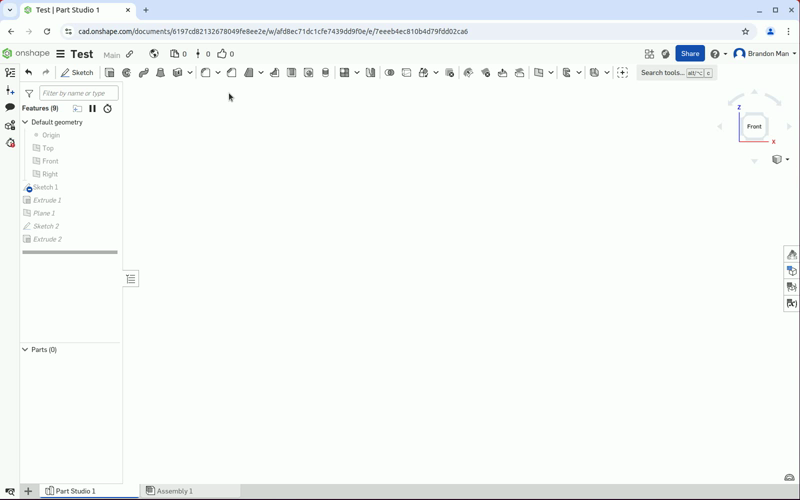
key(shift+s)
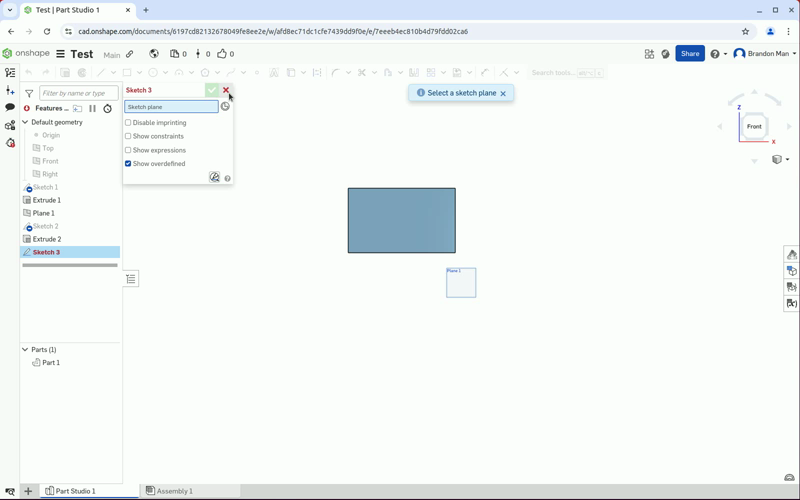
mouse_move(73, 215)
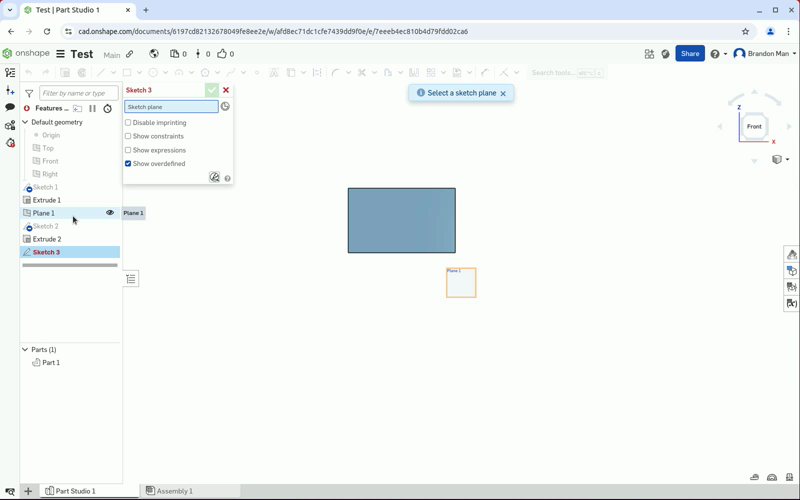
click(73, 215)
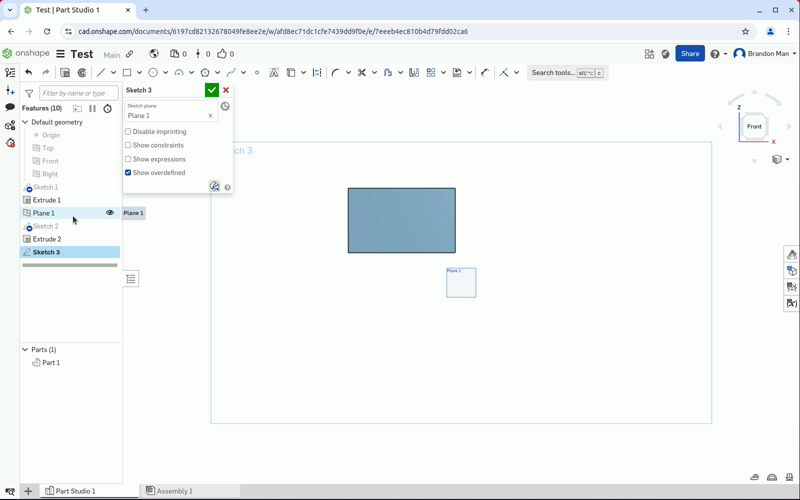
mouse_move(73, 352)
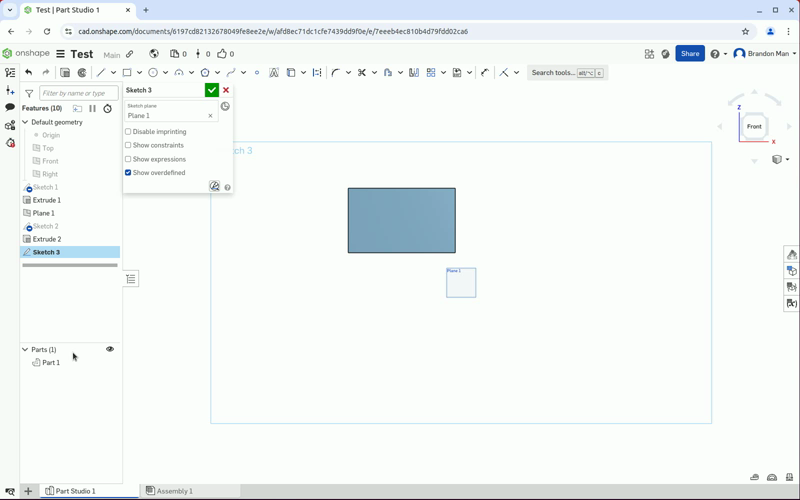
key(y)
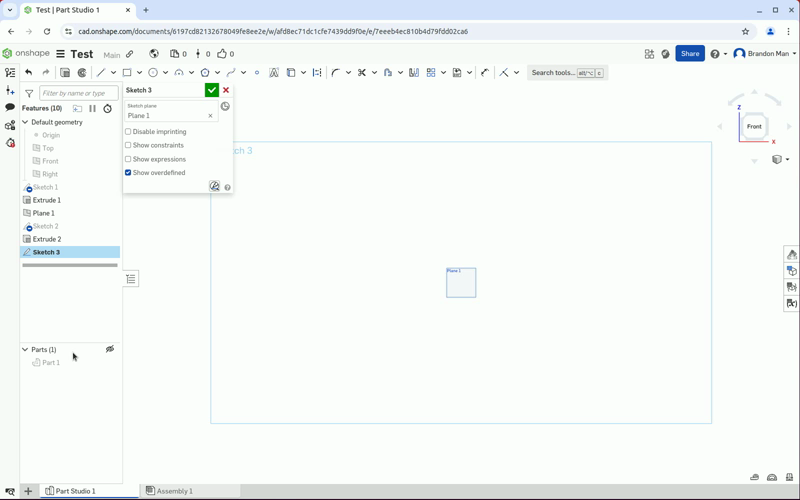
key(a)
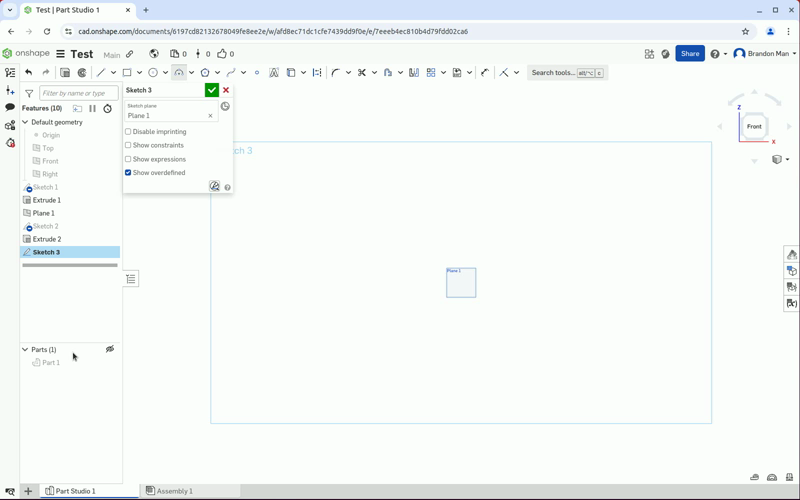
key_down(shift)
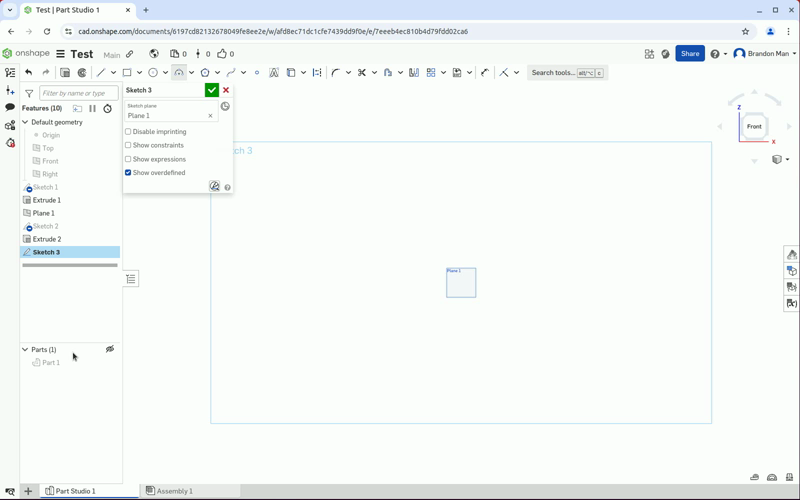
mouse_move(369, 189)
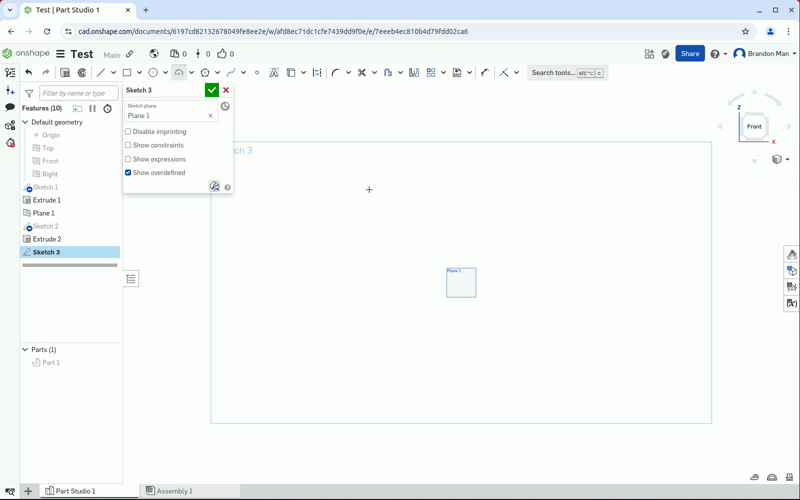
click(369, 189)
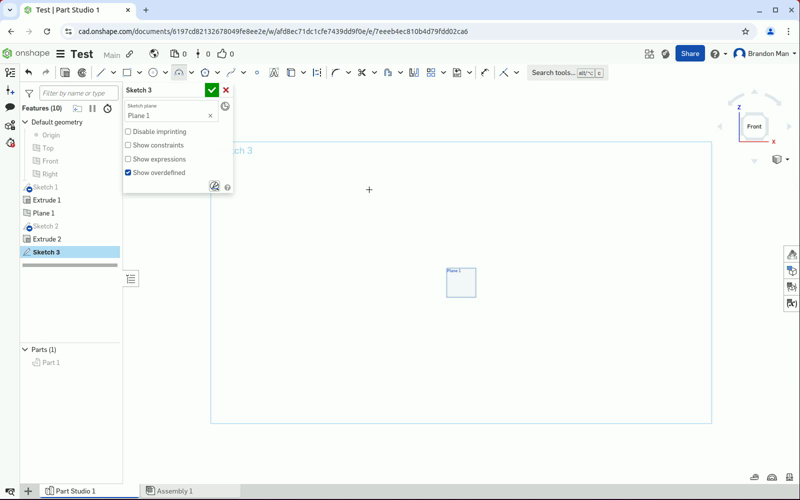
key_up(shift)
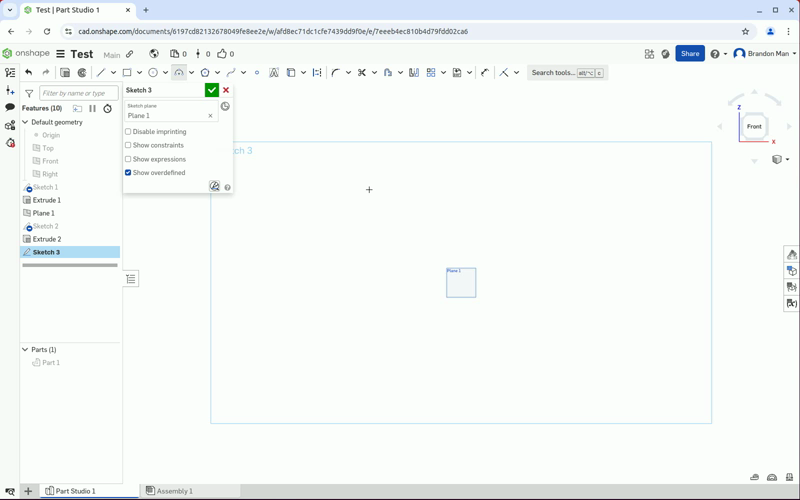
key_down(shift)
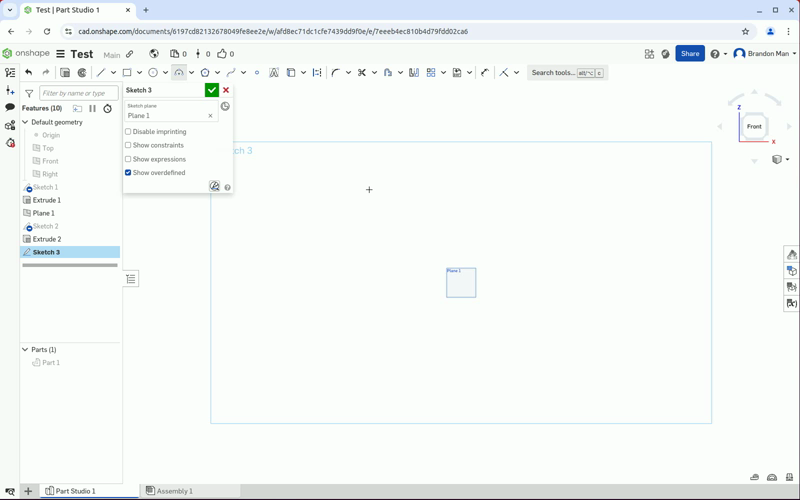
mouse_move(434, 189)
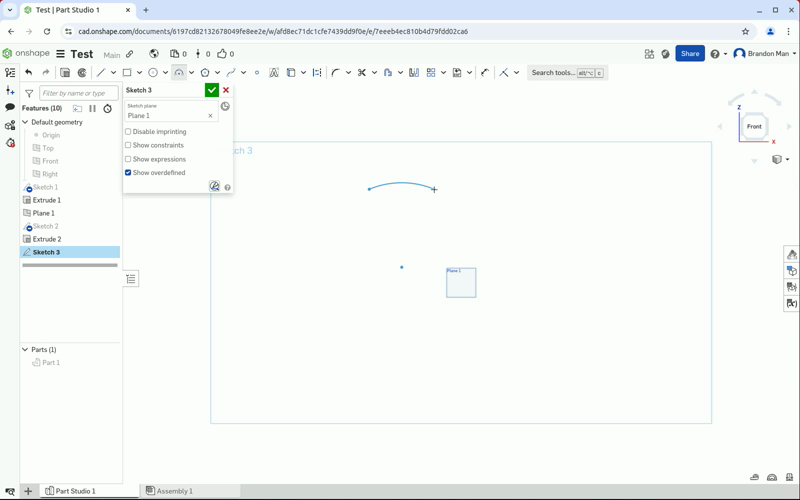
click(434, 189)
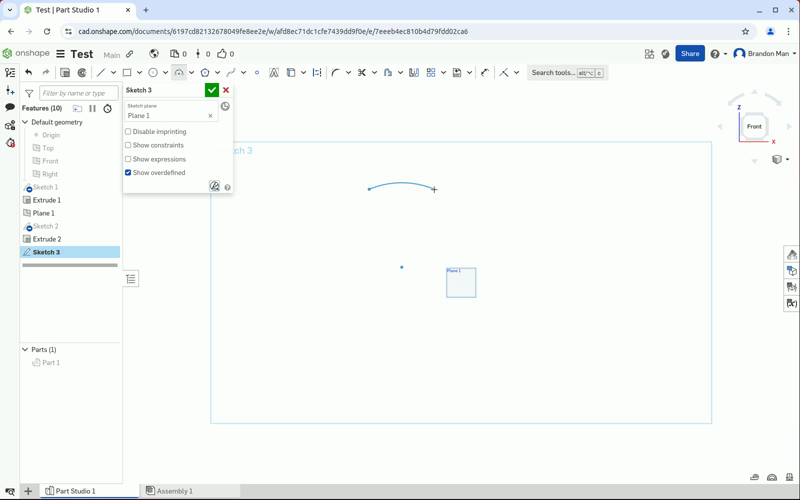
mouse_move(401, 221)
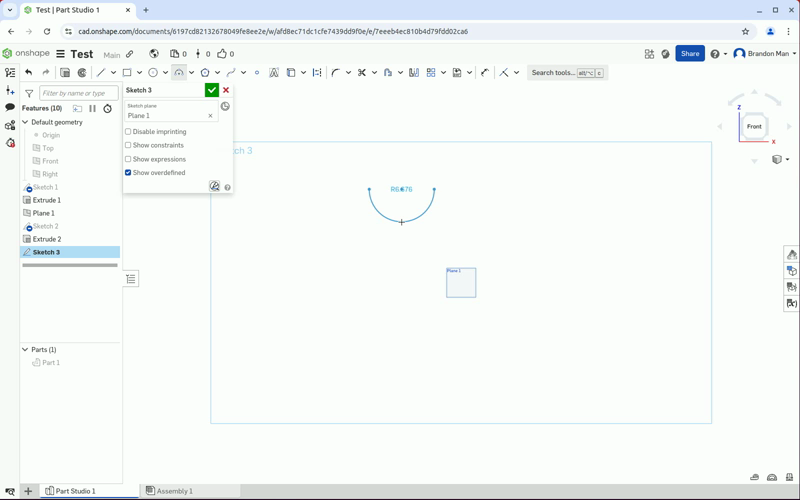
click(401, 221)
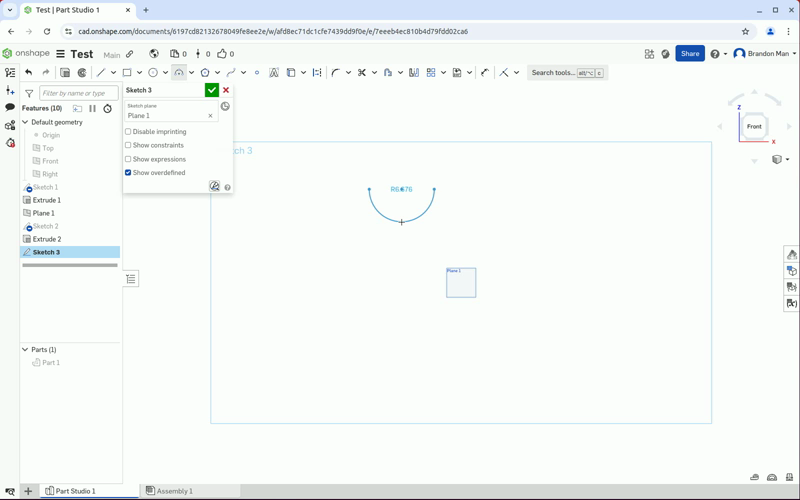
key_up(shift)
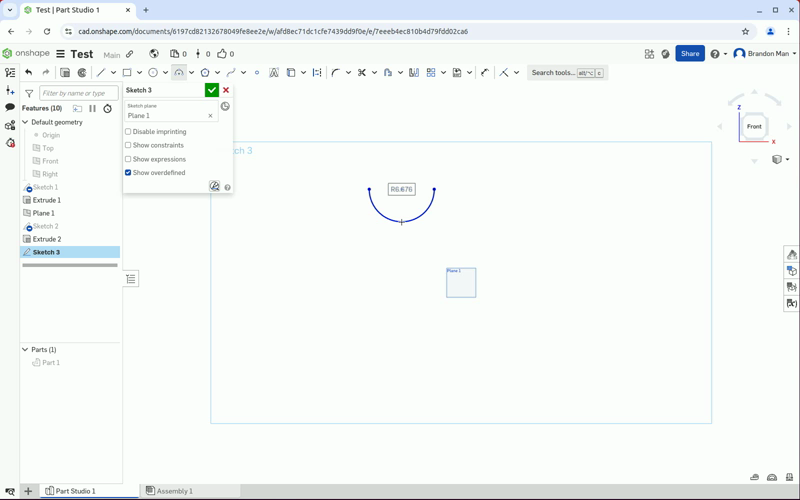
key(esc)
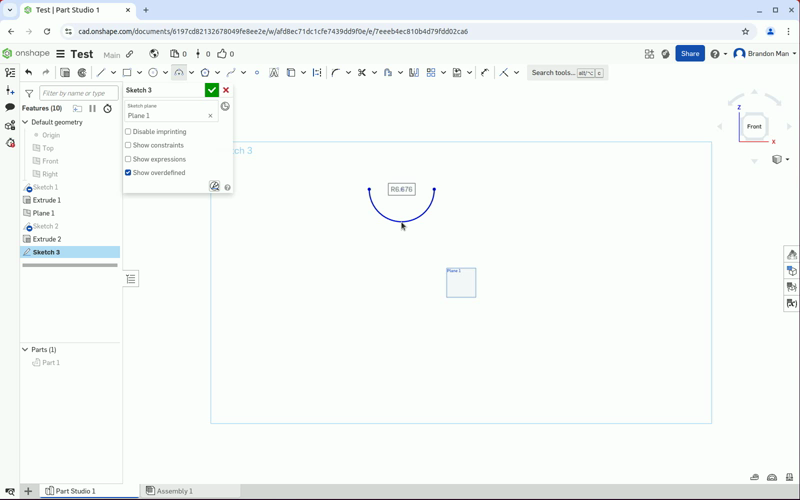
key(l)
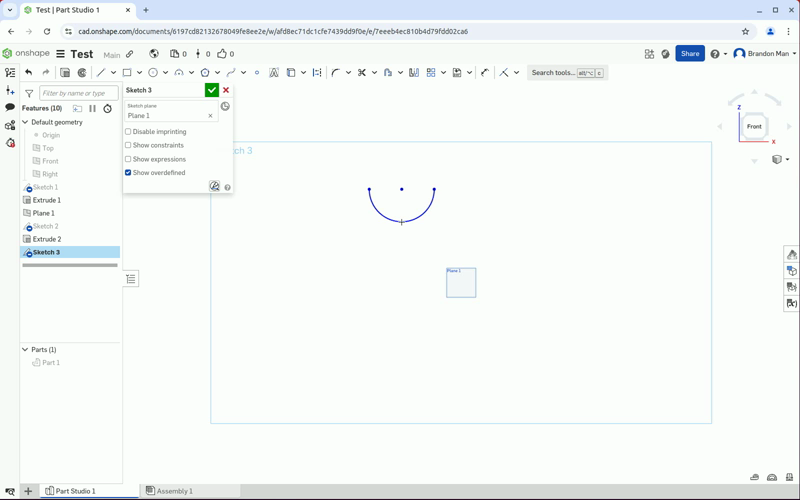
mouse_move(434, 189)
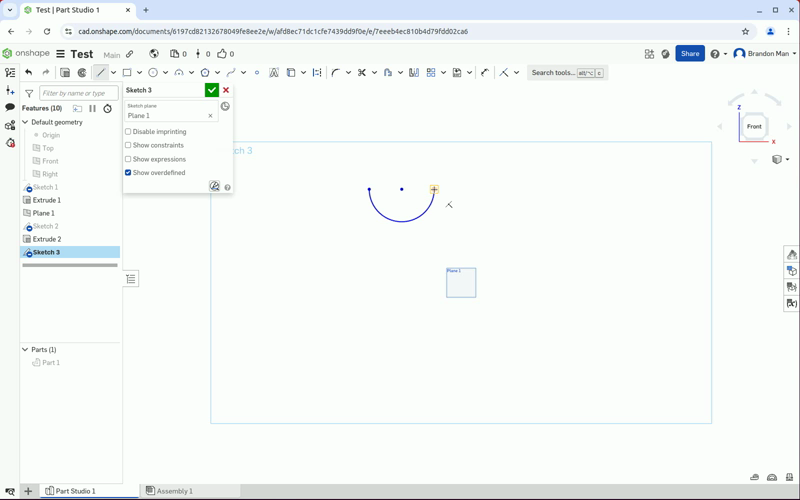
click(434, 189)
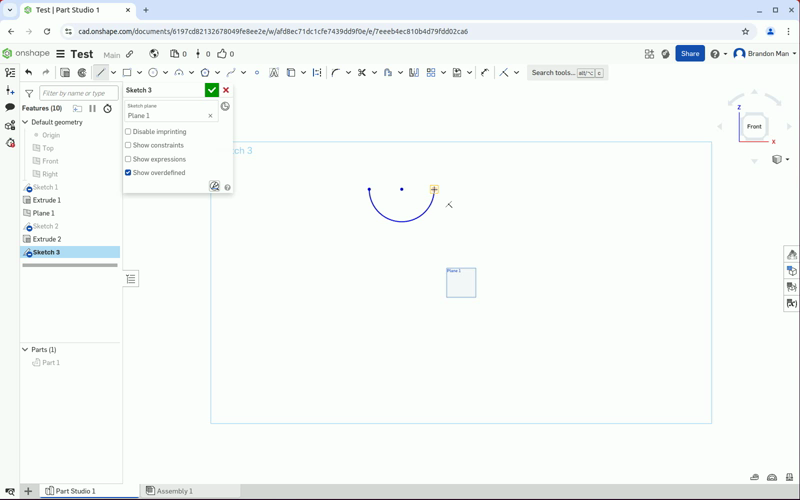
key_down(shift)
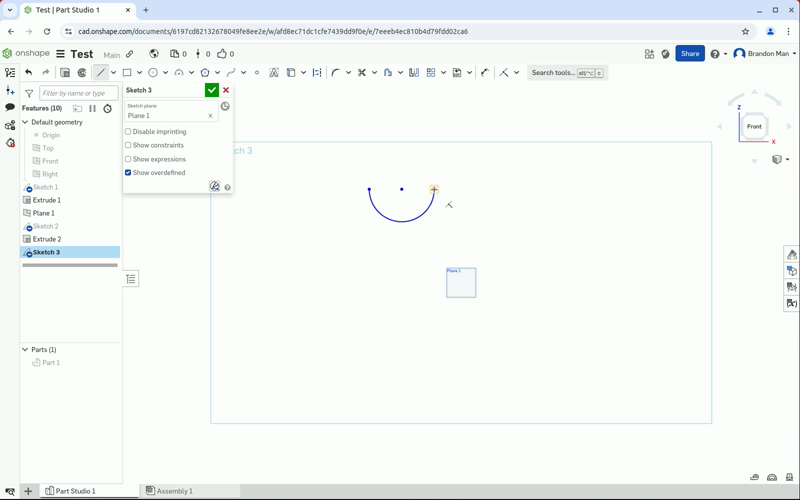
mouse_move(369, 189)
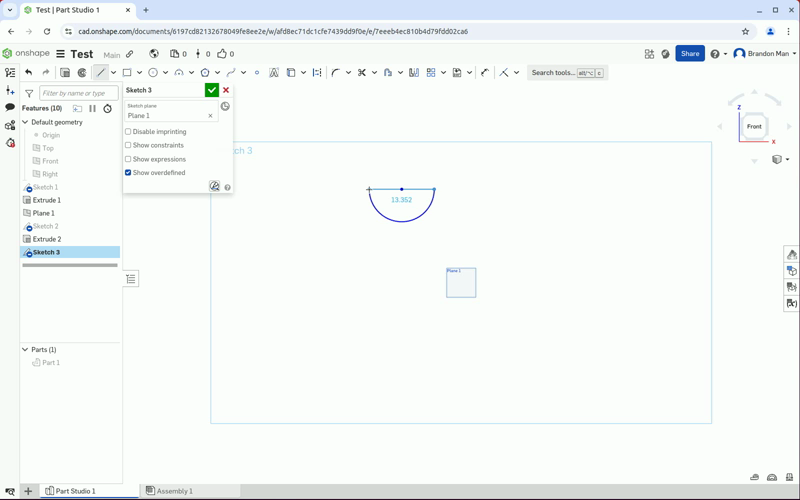
key_up(shift)
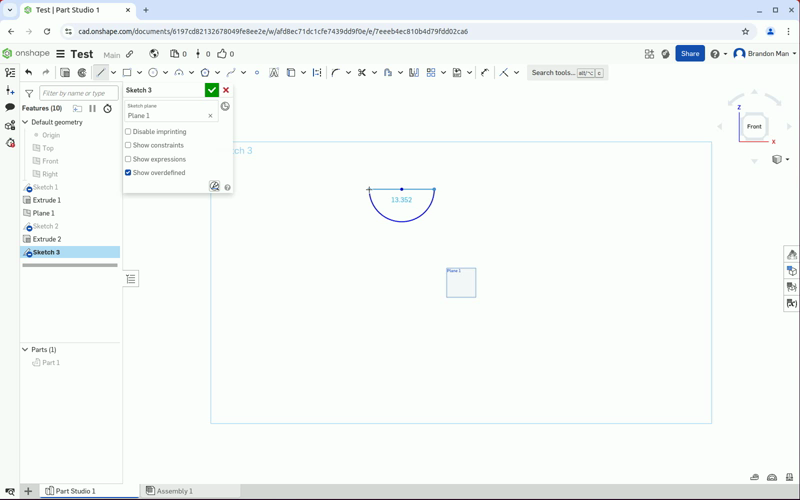
click(369, 189)
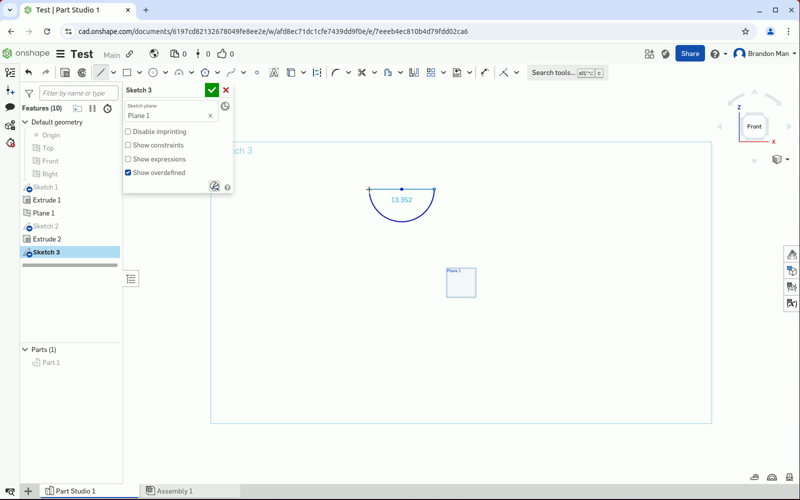
key(esc)
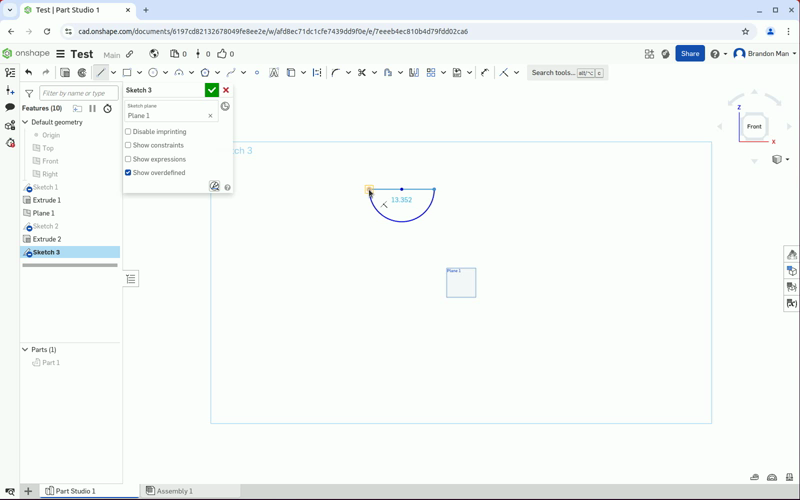
mouse_move(373, 190)
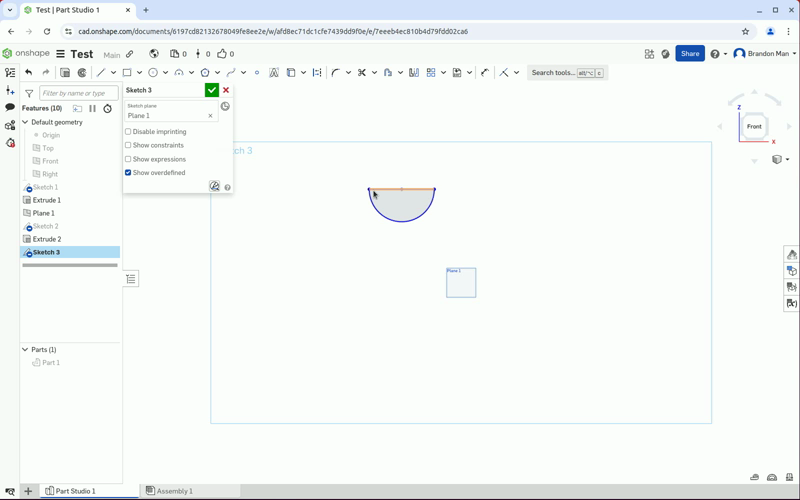
scroll(6)
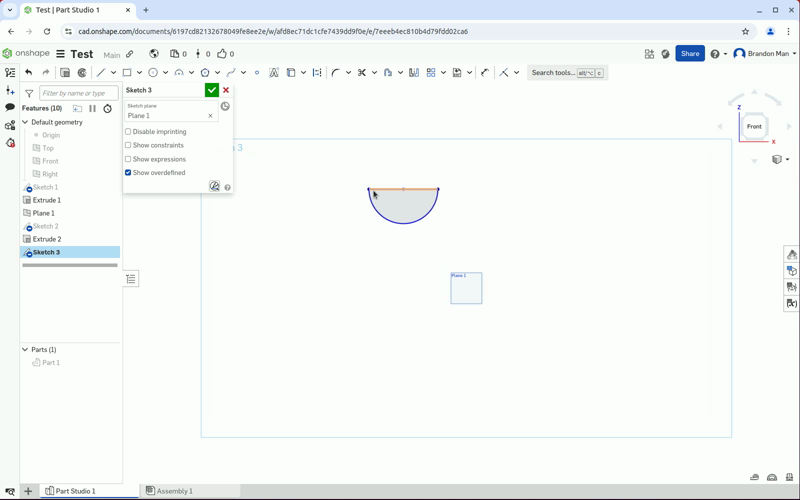
scroll(6)
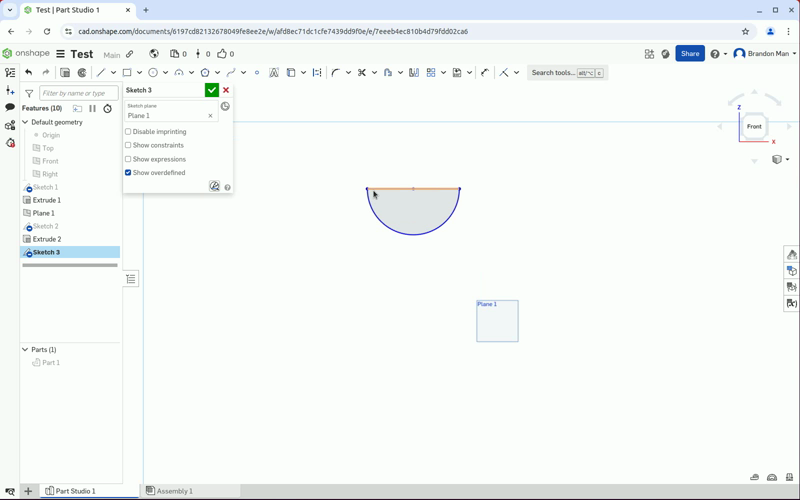
scroll(6)
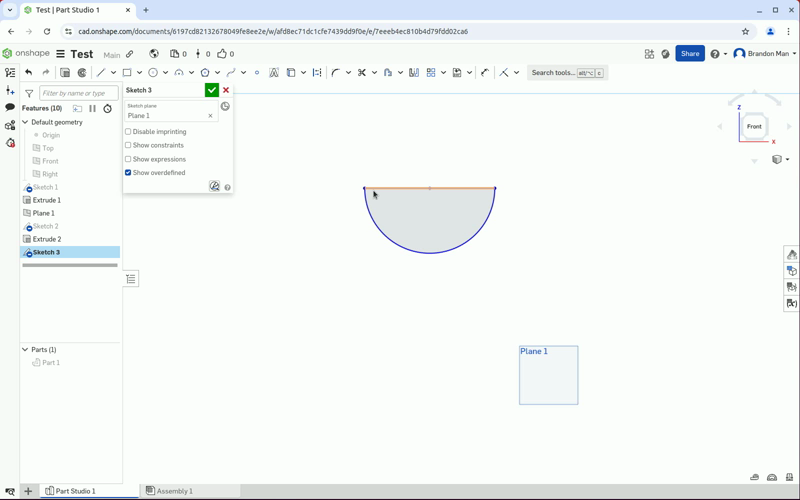
scroll(6)
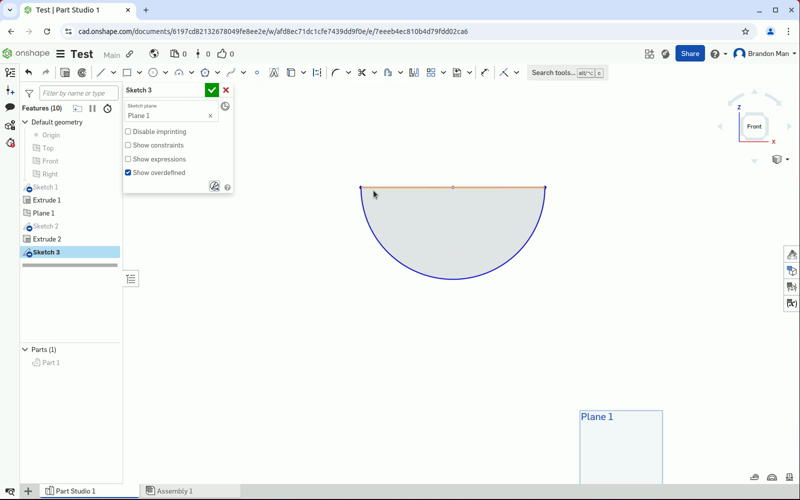
scroll(6)
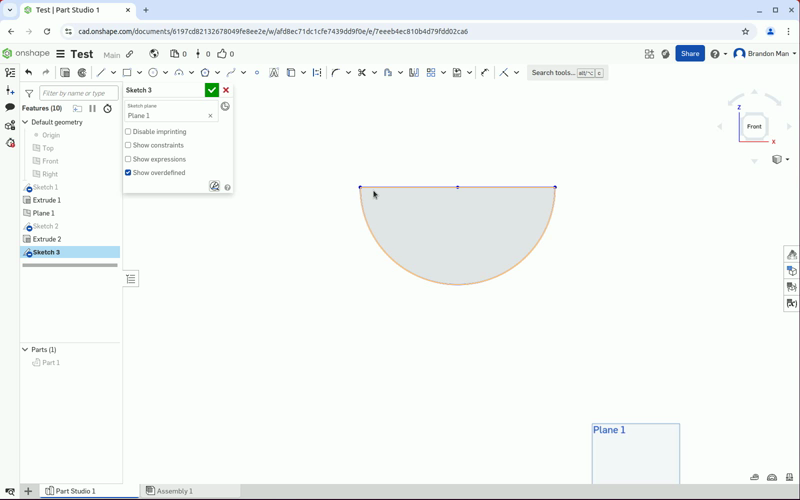
scroll(6)
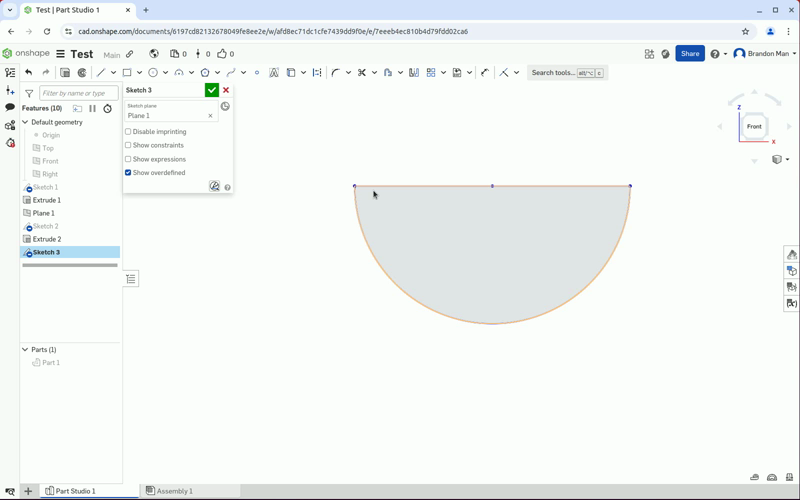
scroll(6)
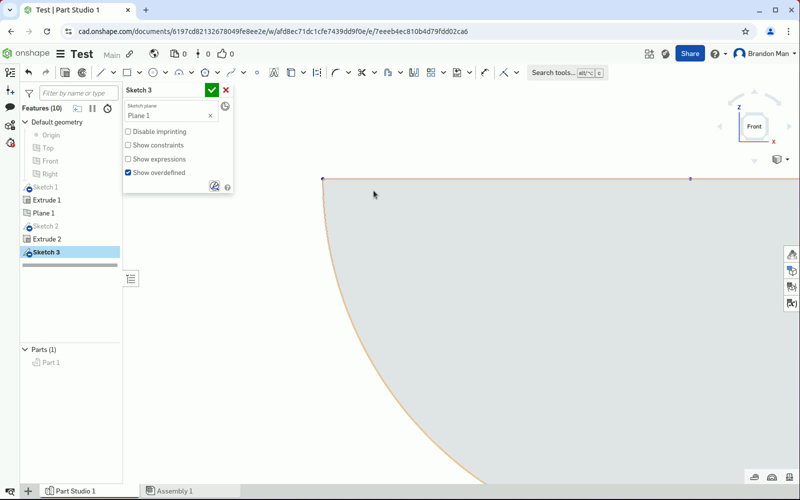
click(373, 190)
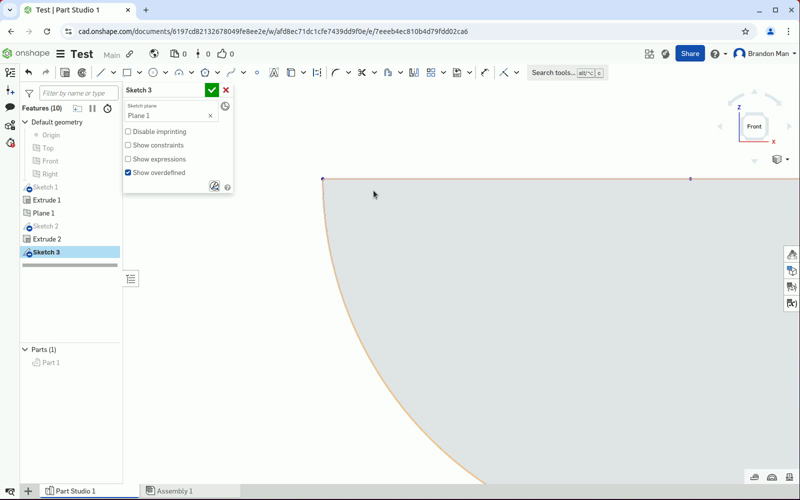
scroll(-6)
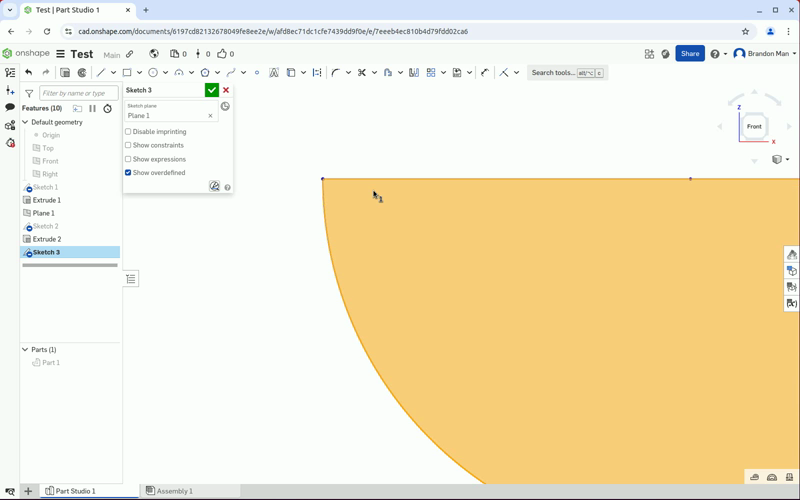
scroll(-6)
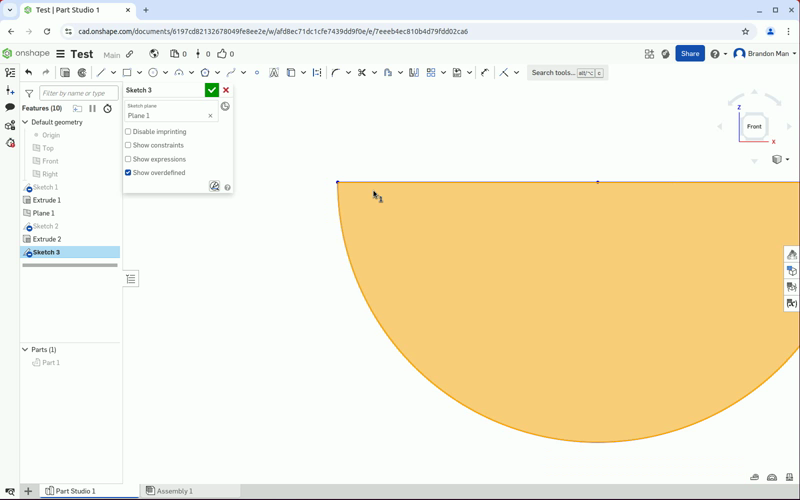
scroll(-6)
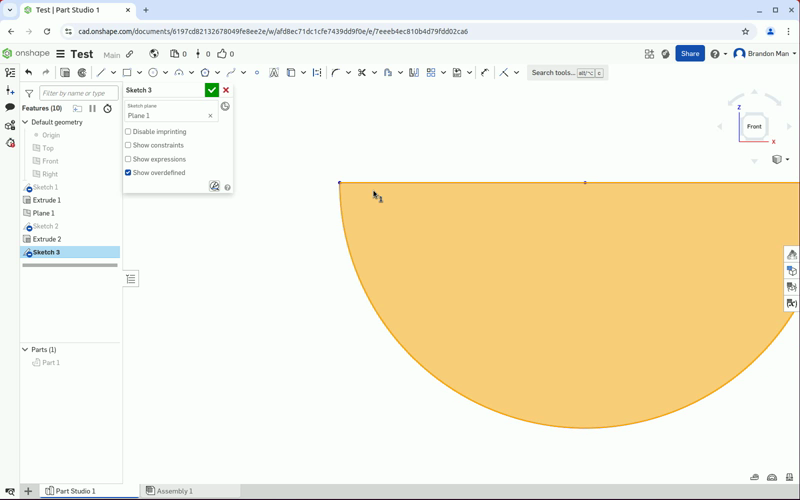
scroll(-6)
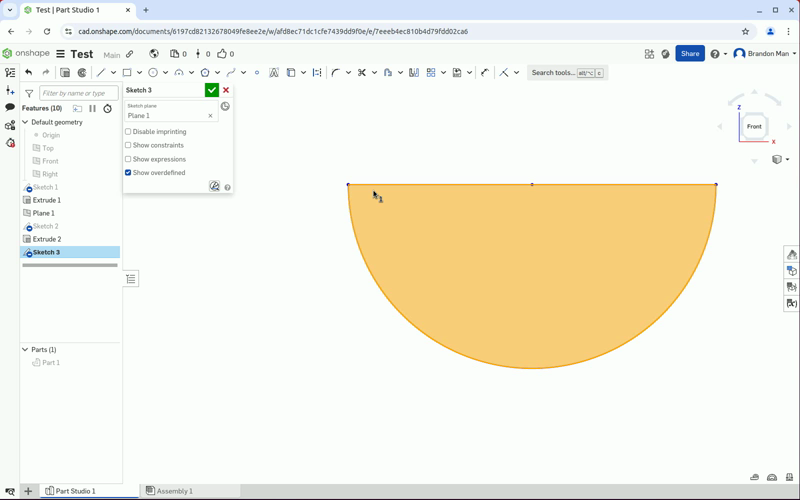
scroll(-6)
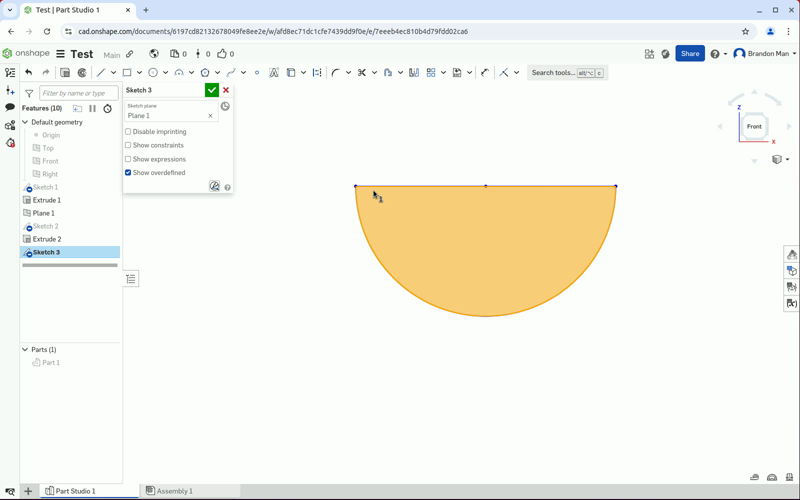
scroll(-6)
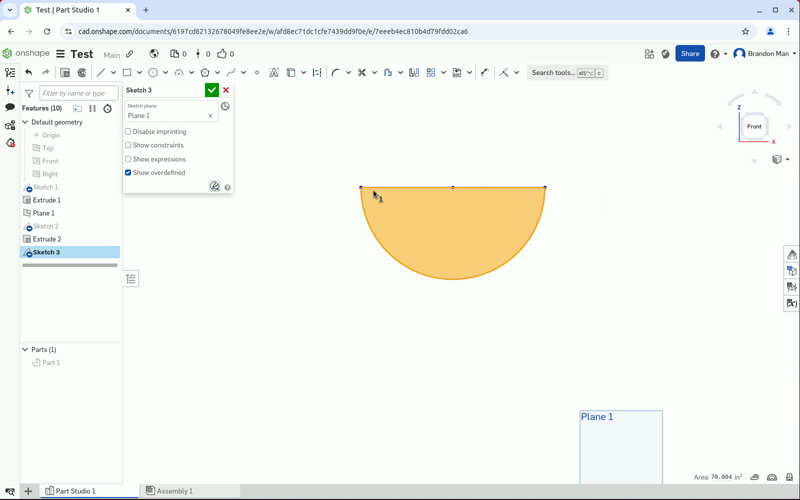
scroll(-6)
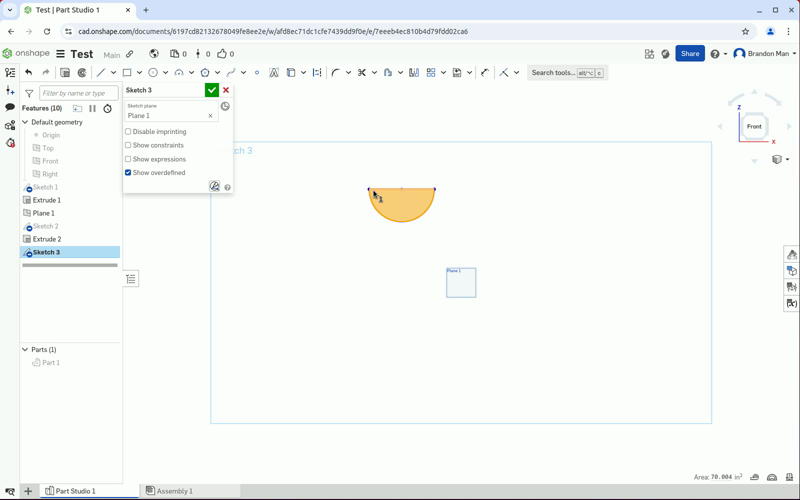
mouse_move(73, 352)
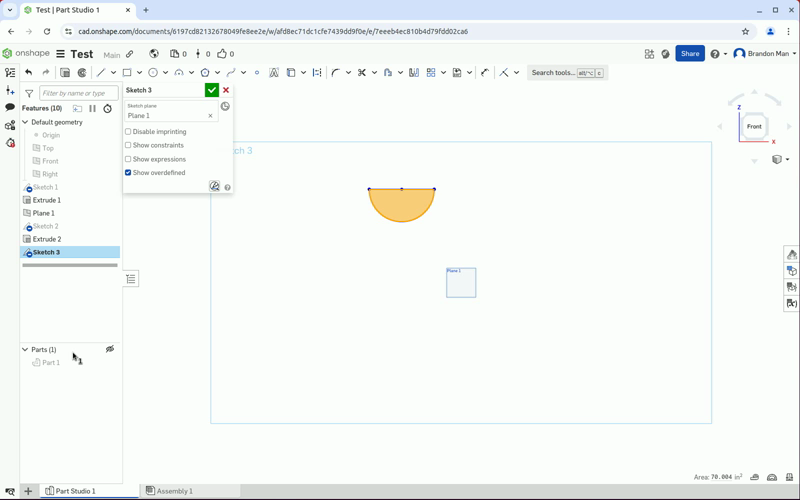
key(shift+y)
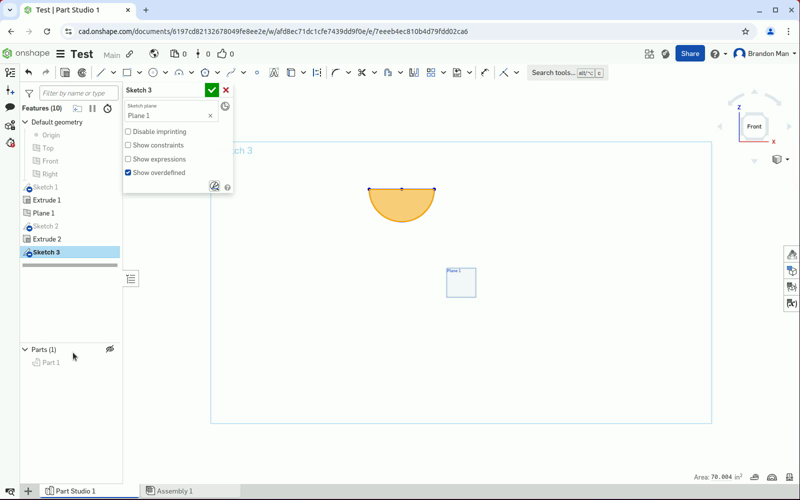
key(shift+e)
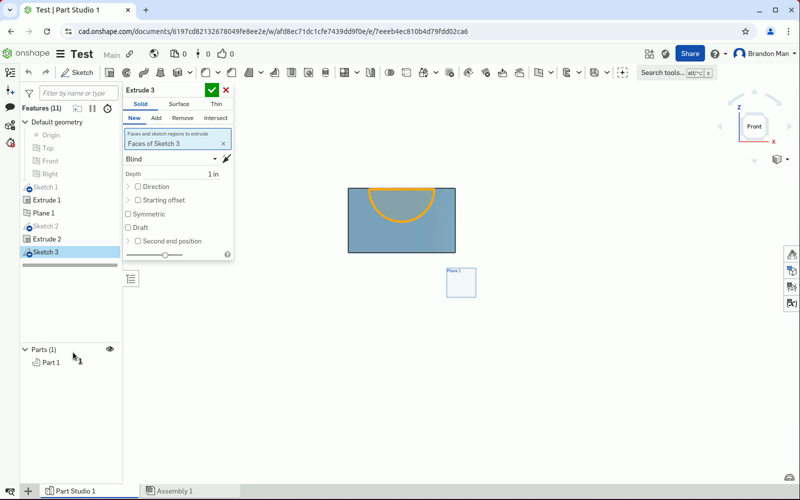
mouse_move(143, 106)
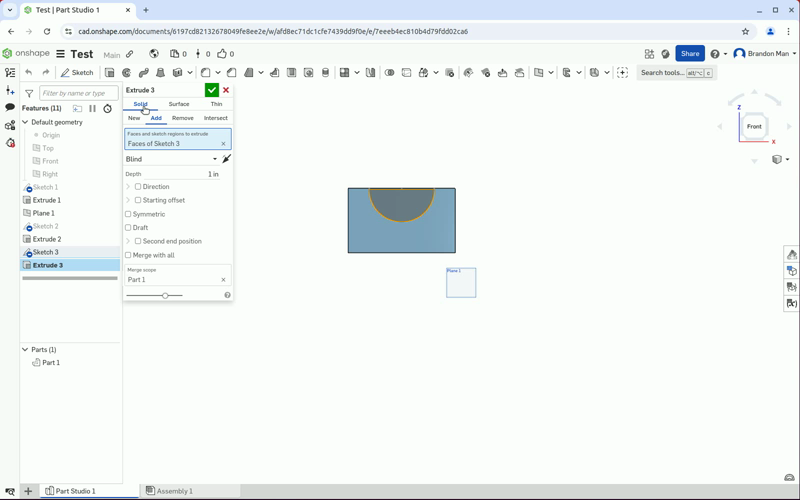
click(143, 106)
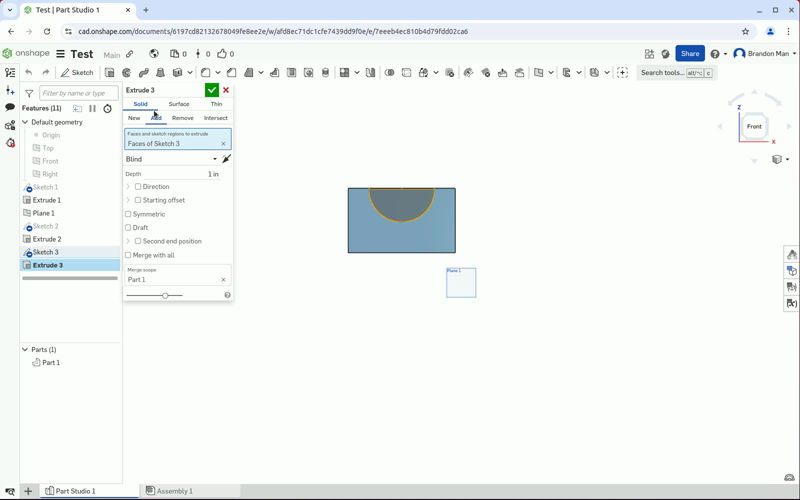
mouse_move(186, 120)
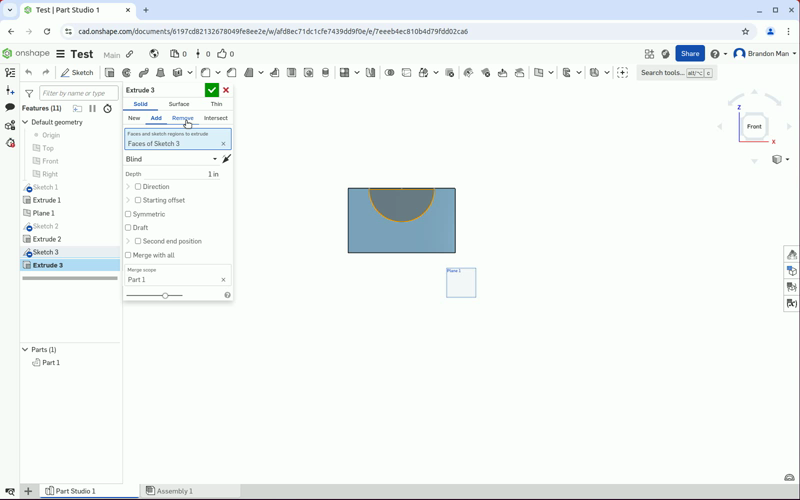
click(186, 120)
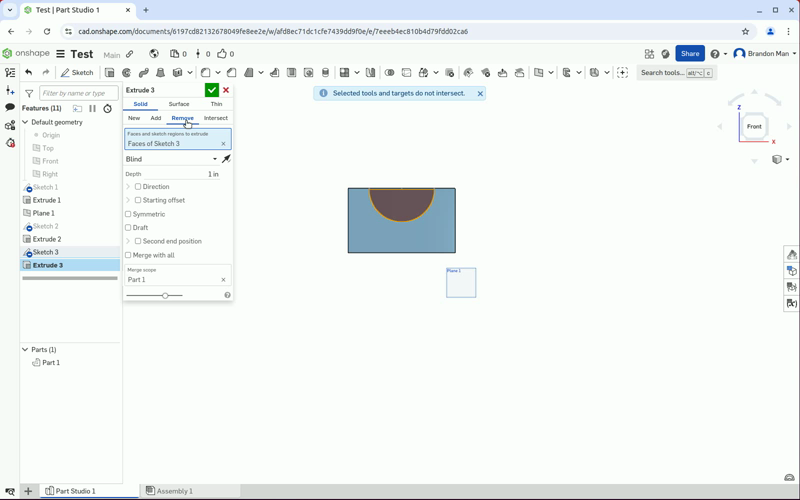
key(tab, 4)
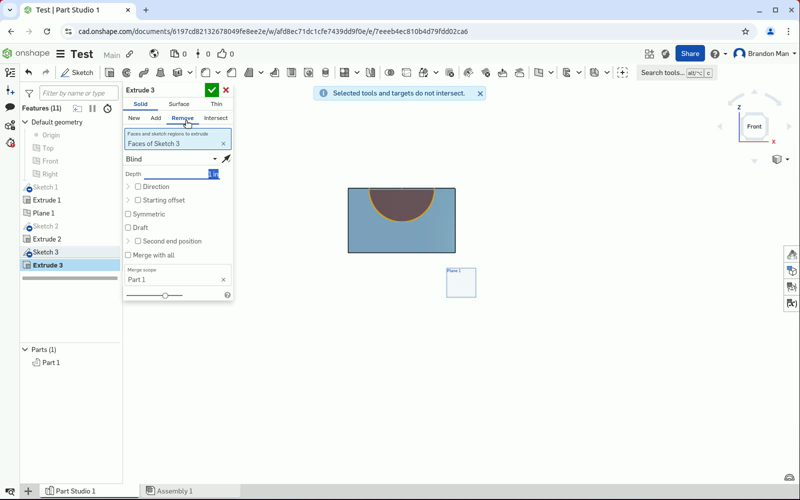
text(8.666)
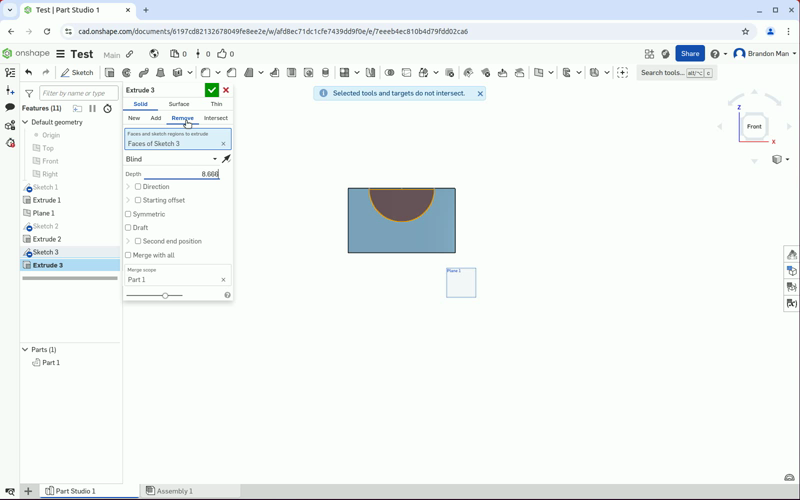
key(tab, 6)
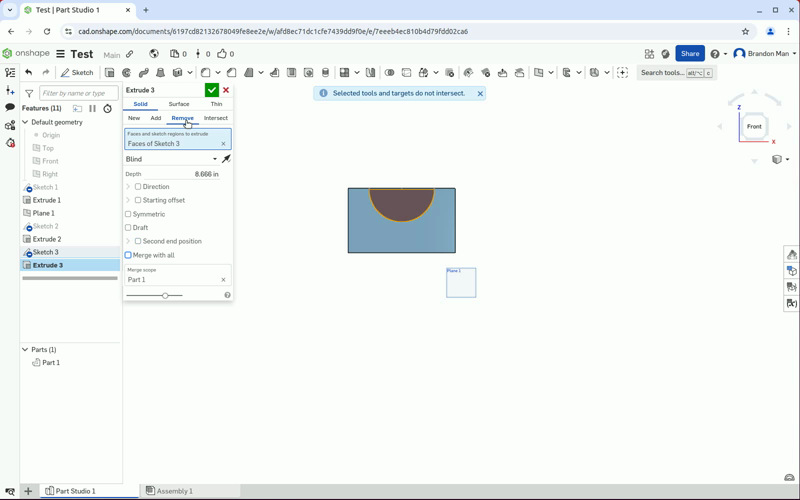
key(space)
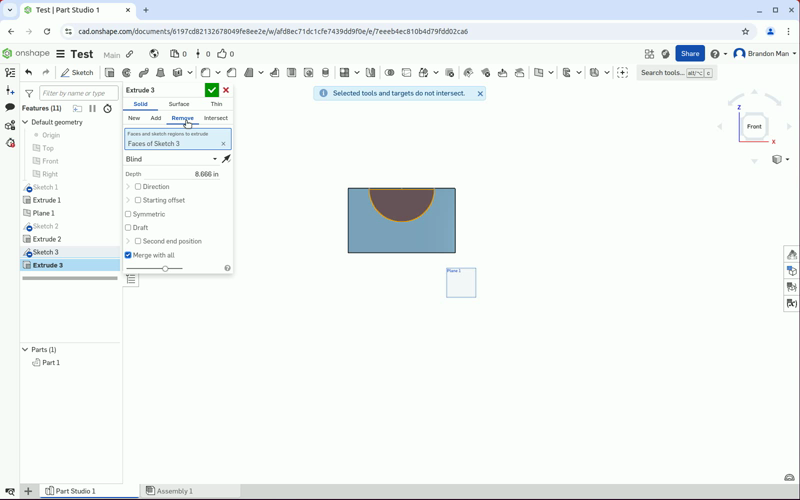
key(enter)
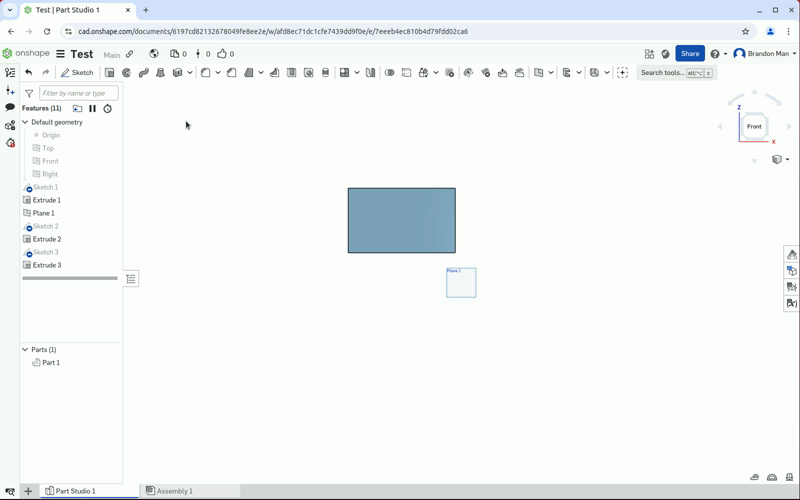
key(shift+h)
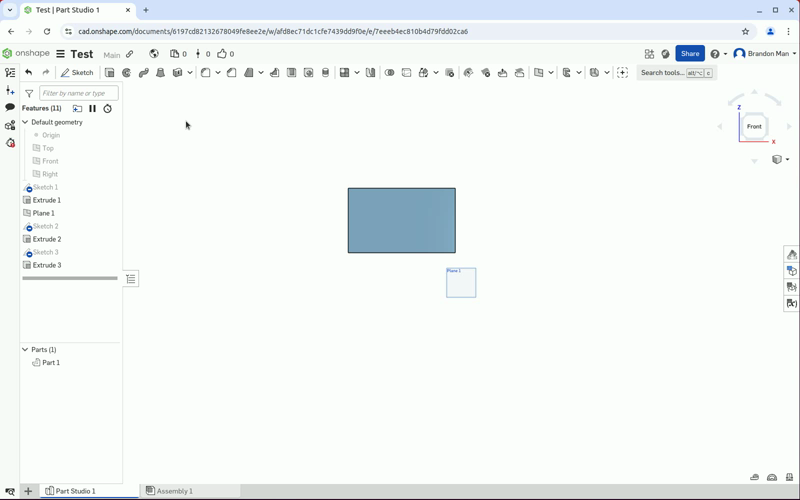
key(shift+h)
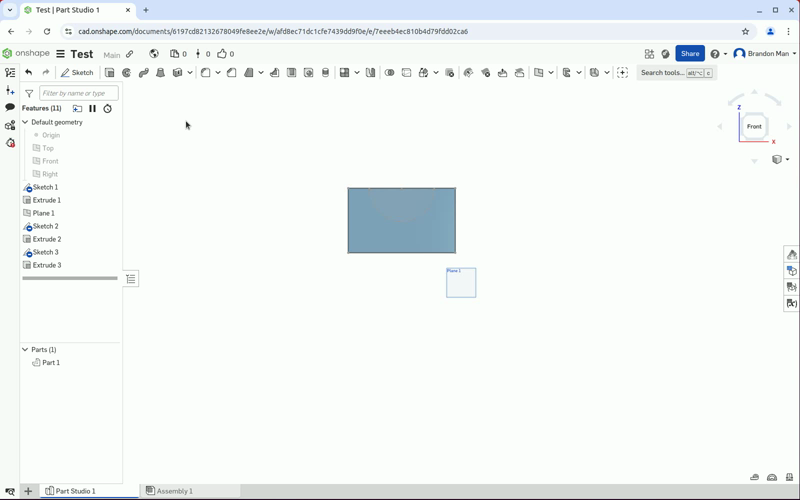
key(shift+7)
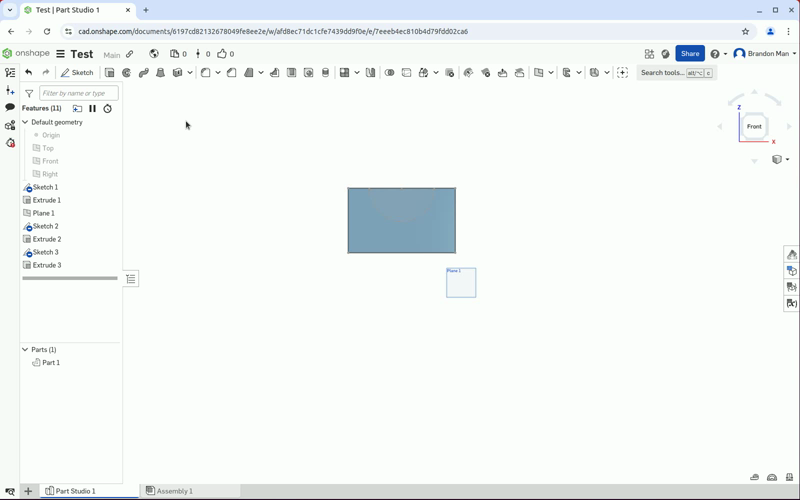
key(left, 2)
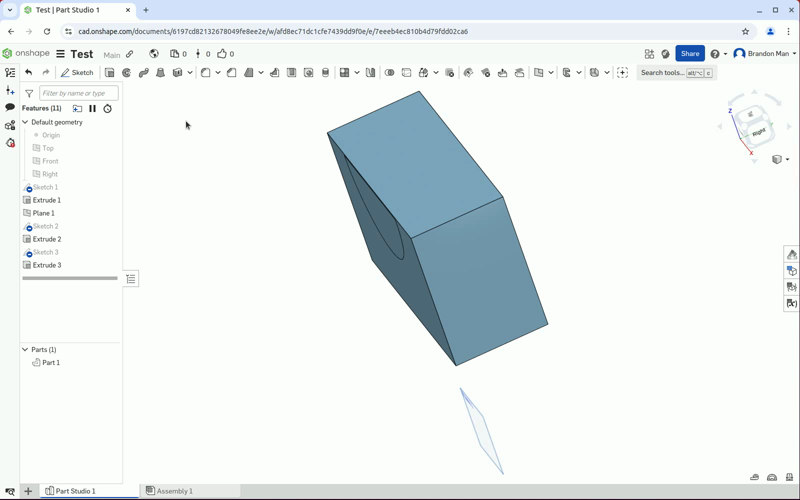
key(down, 2)
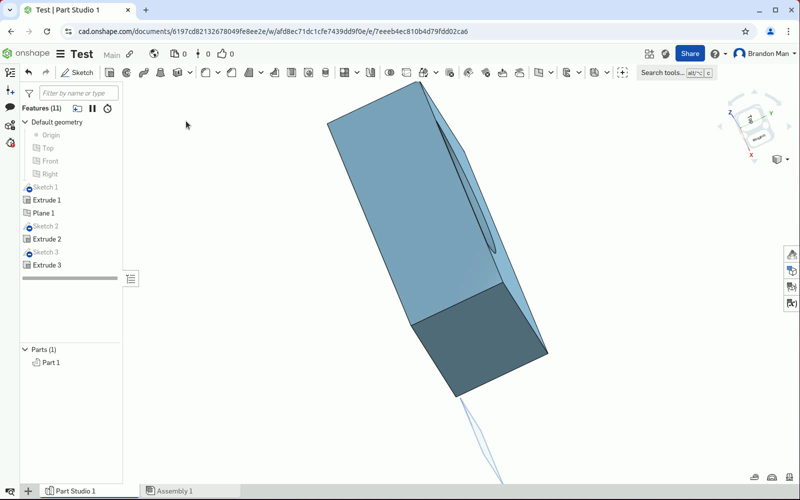
key(up, 2)
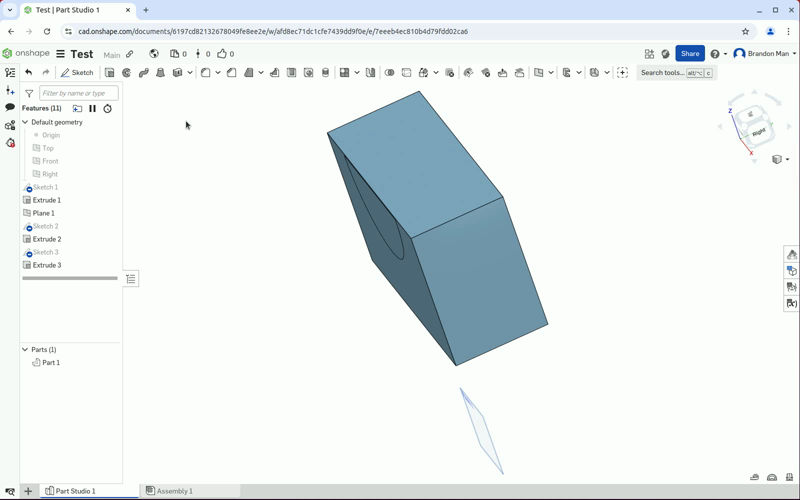
key(right, 2)
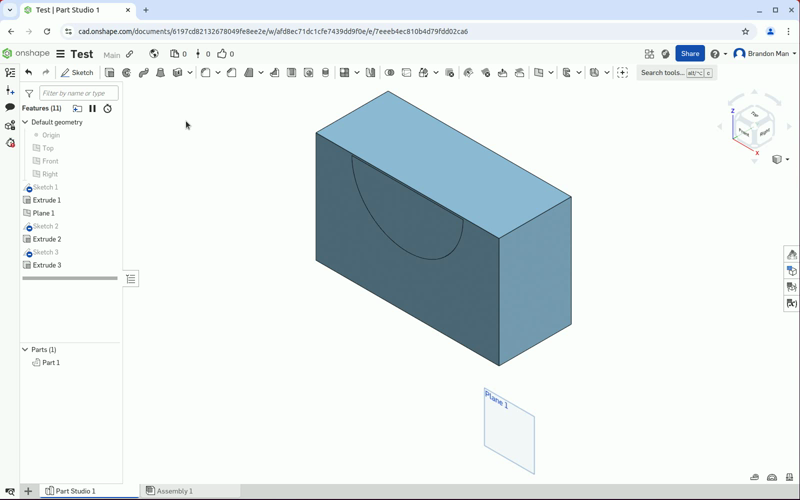
mouse_move(73, 189)
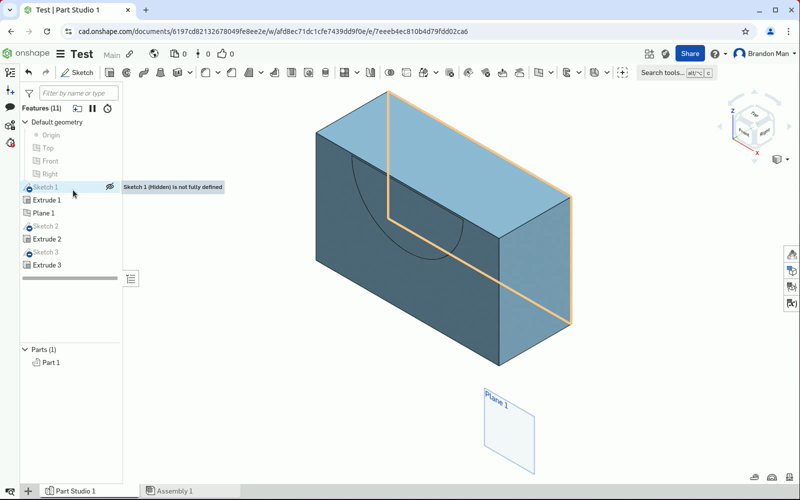
click(73, 189)